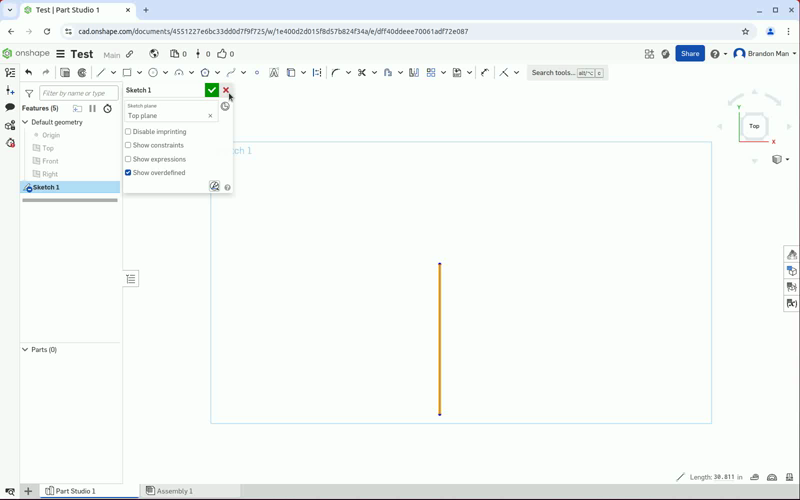
key(shift+h)
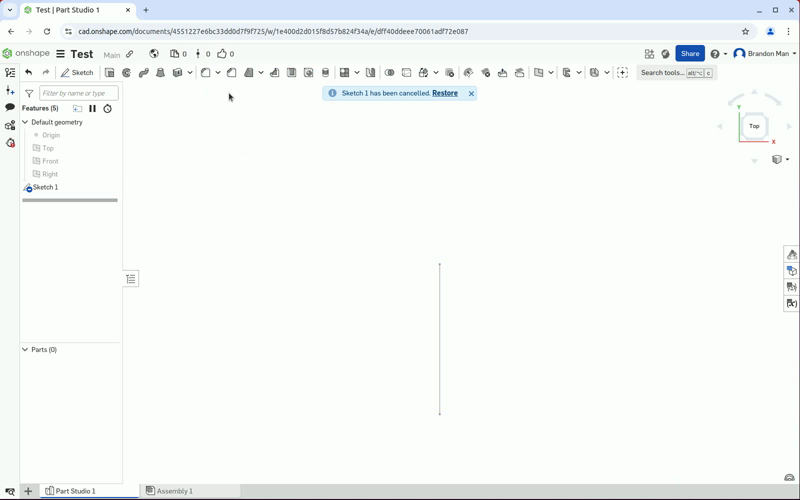
key(shift+s)
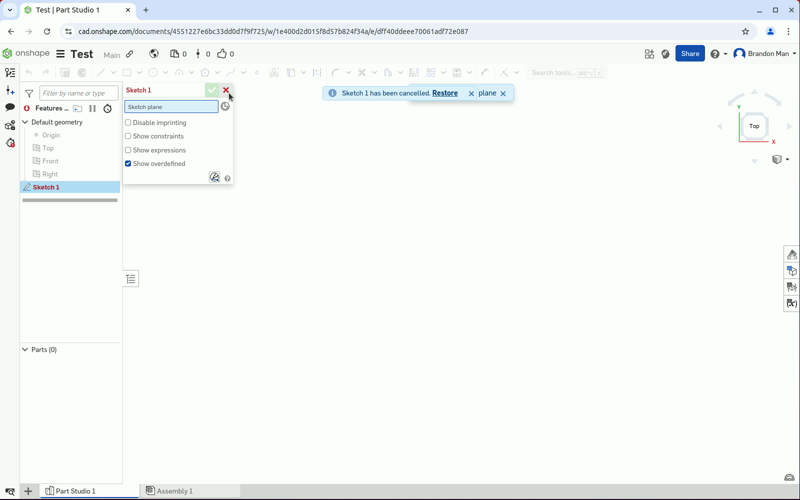
mouse_move(73, 150)
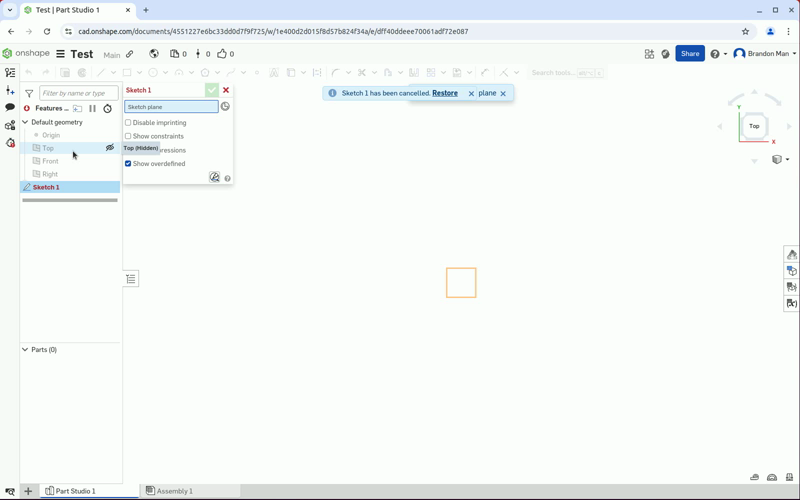
click(73, 150)
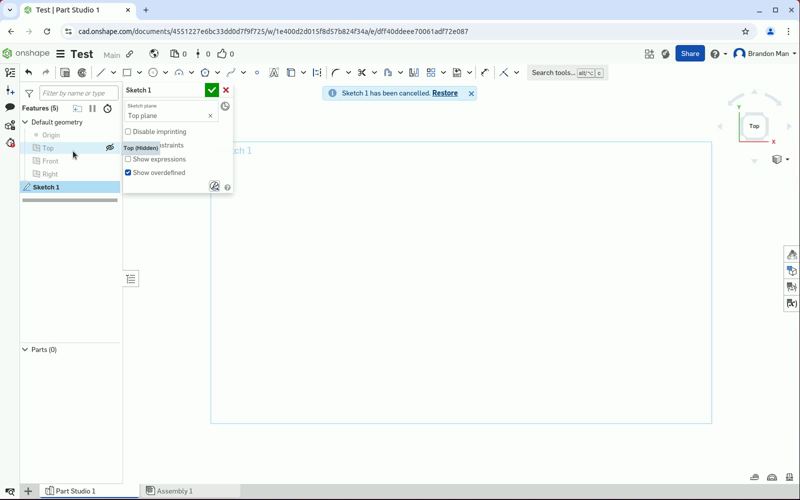
mouse_move(73, 352)
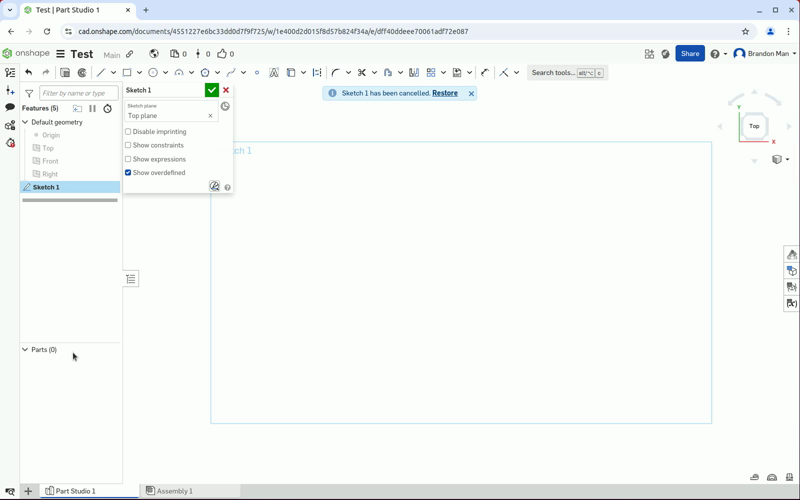
key(y)
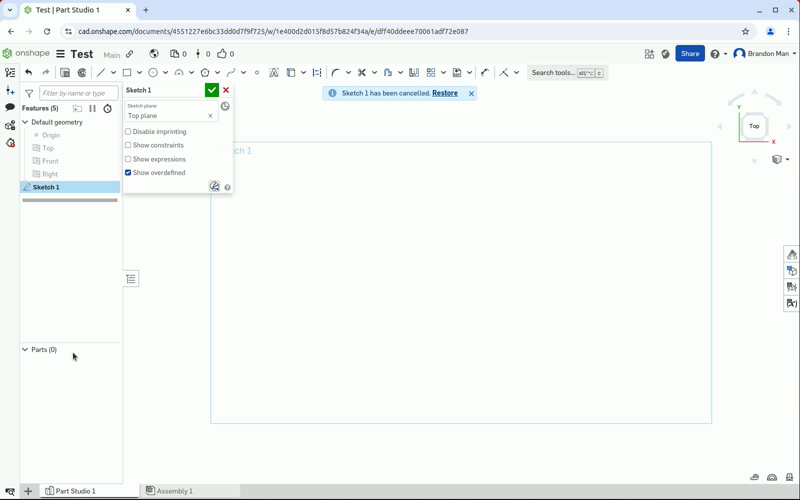
key(l)
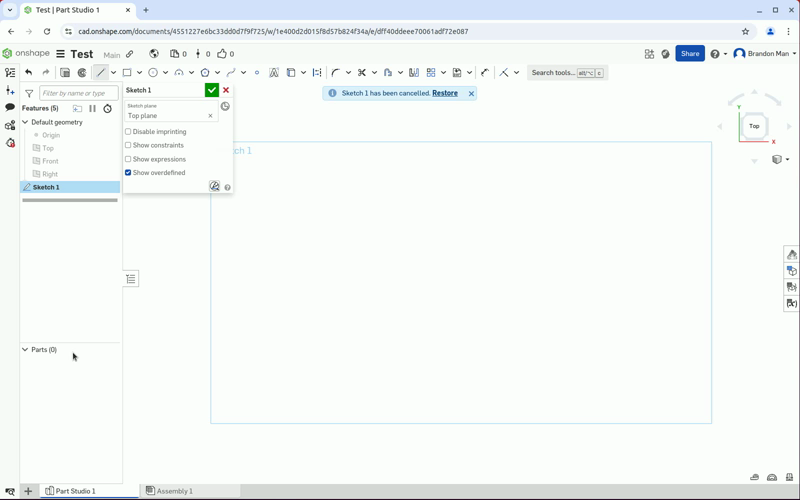
key_down(shift)
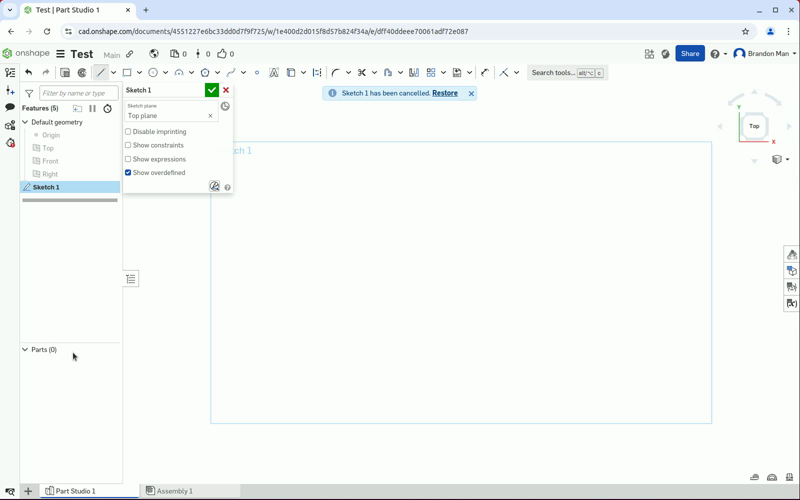
mouse_move(460, 357)
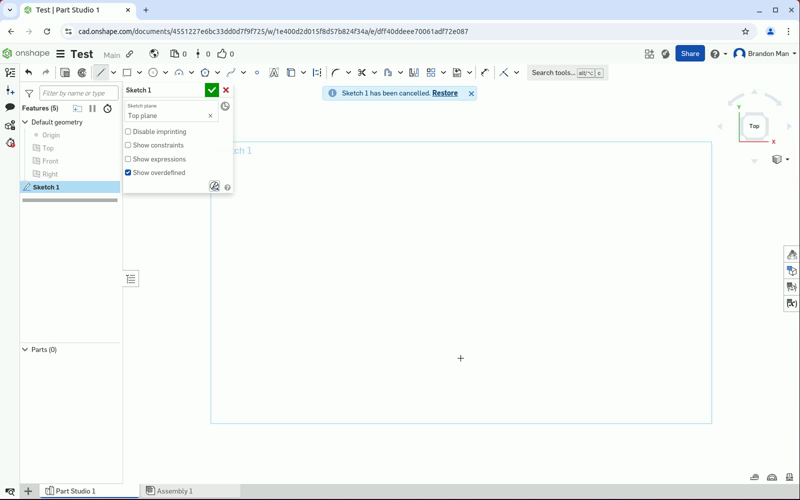
click(460, 357)
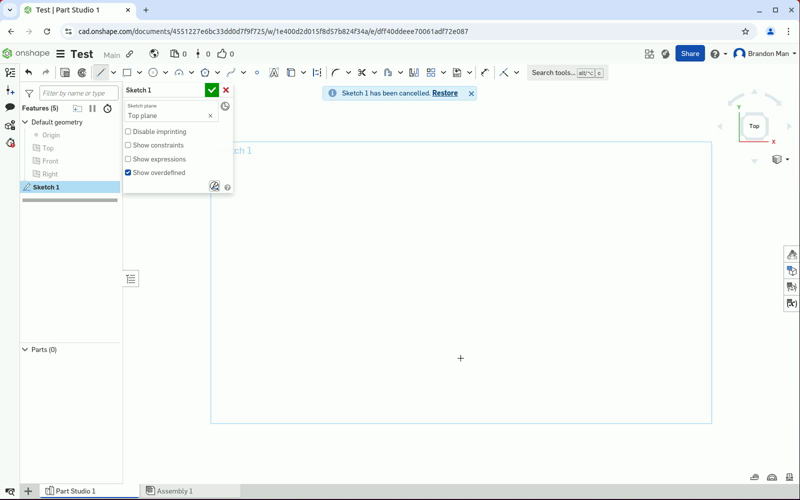
key_up(shift)
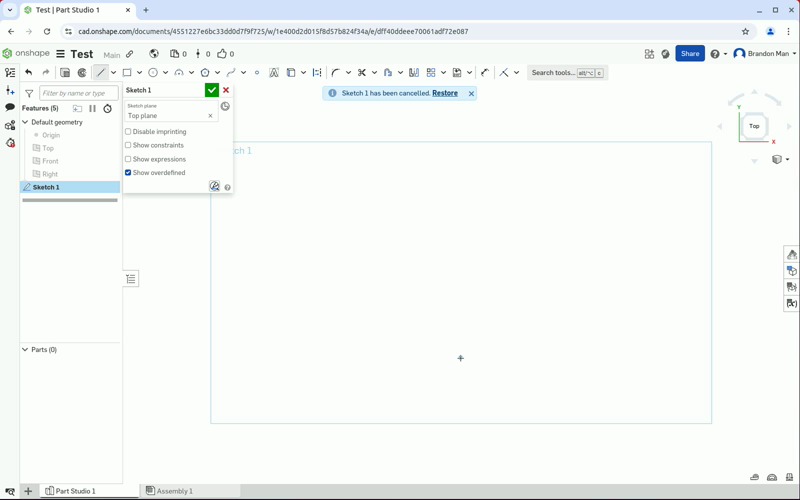
key_down(shift)
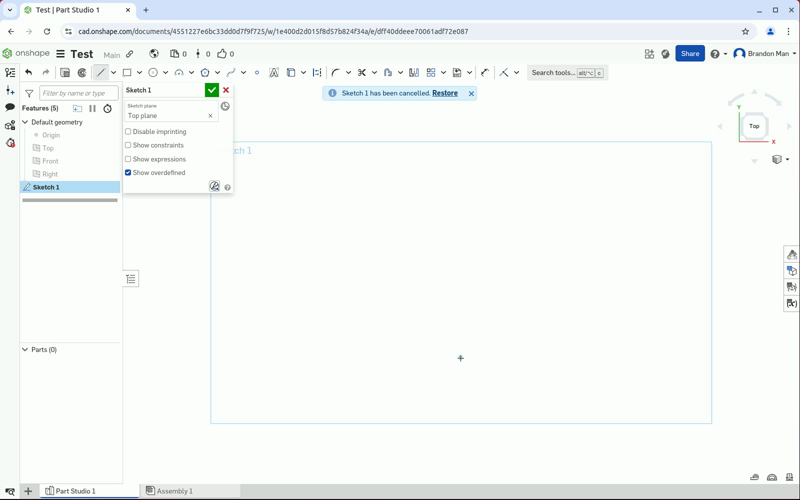
mouse_move(490, 357)
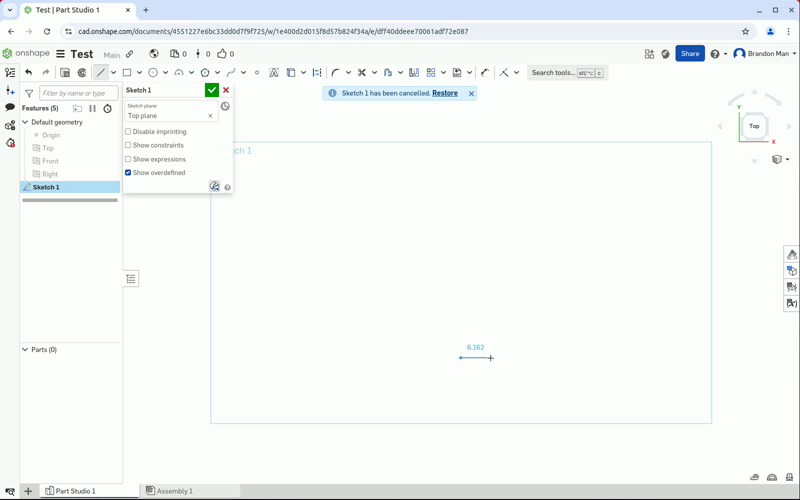
mouse_move(517, 357)
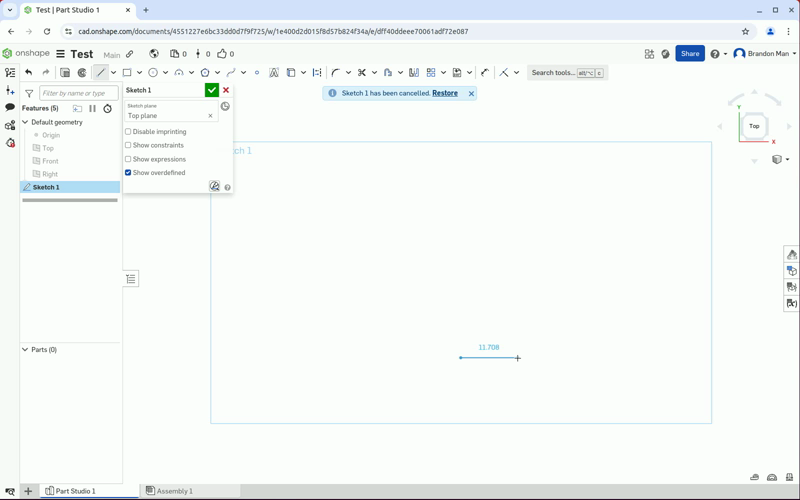
click(517, 357)
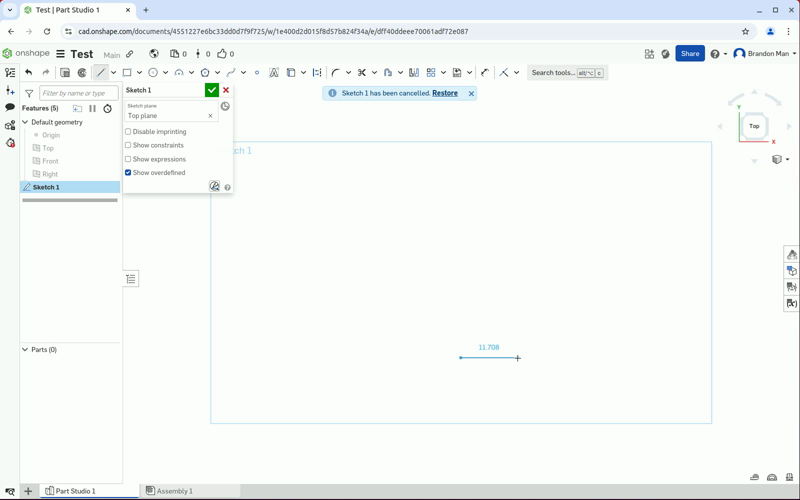
key_up(shift)
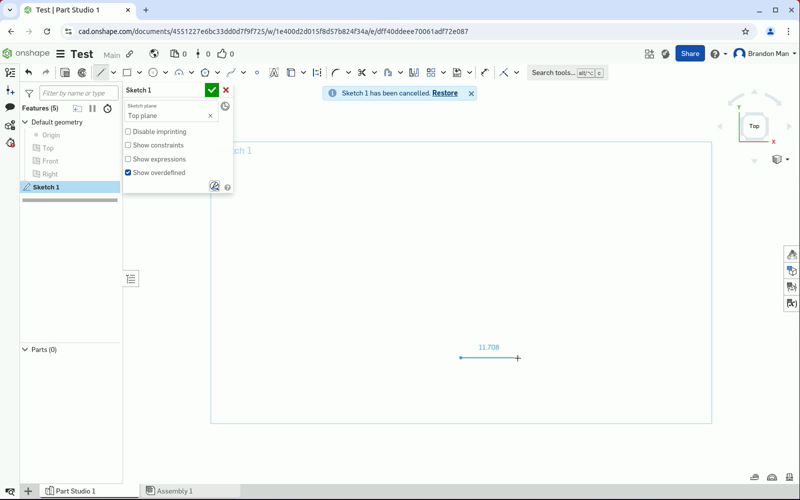
key_down(shift)
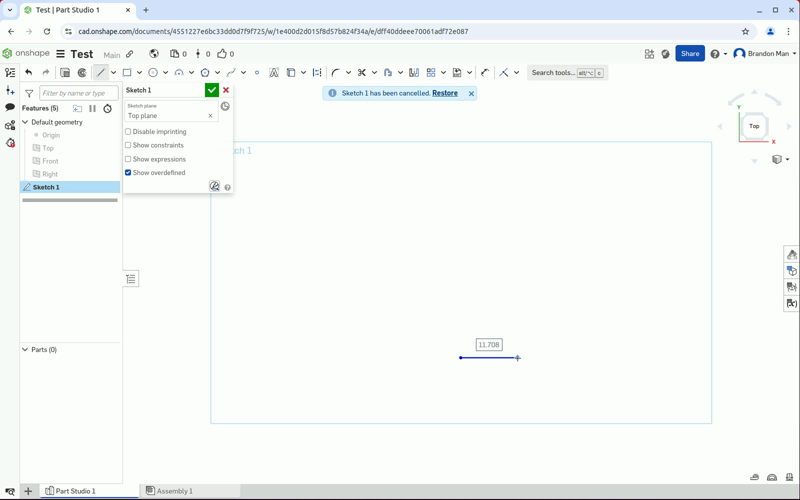
mouse_move(547, 357)
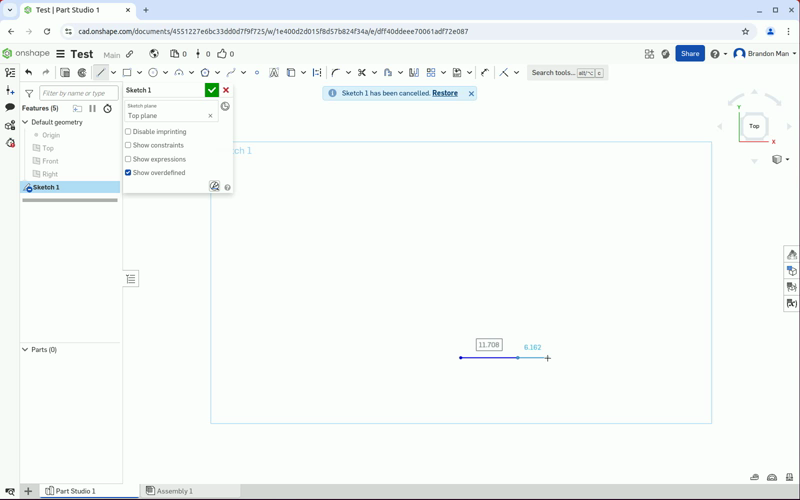
mouse_move(517, 320)
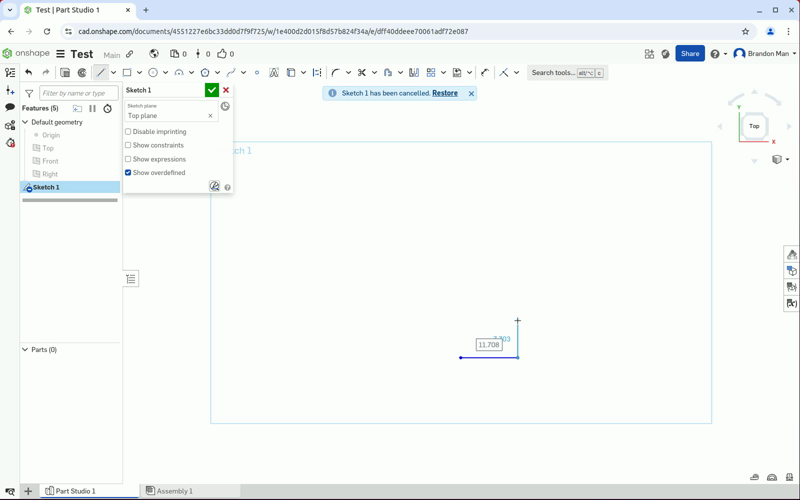
click(517, 320)
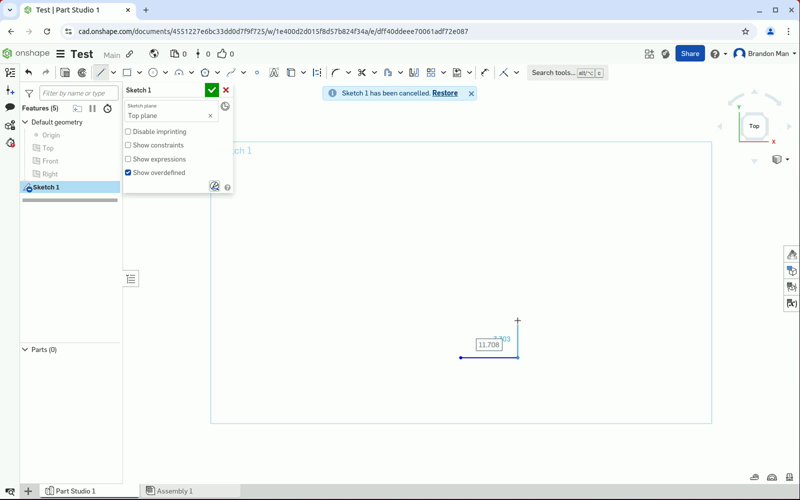
key_up(shift)
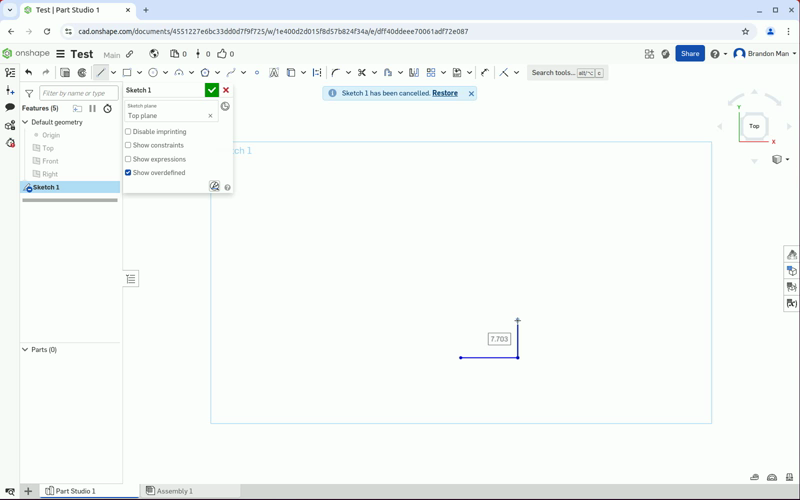
key_down(shift)
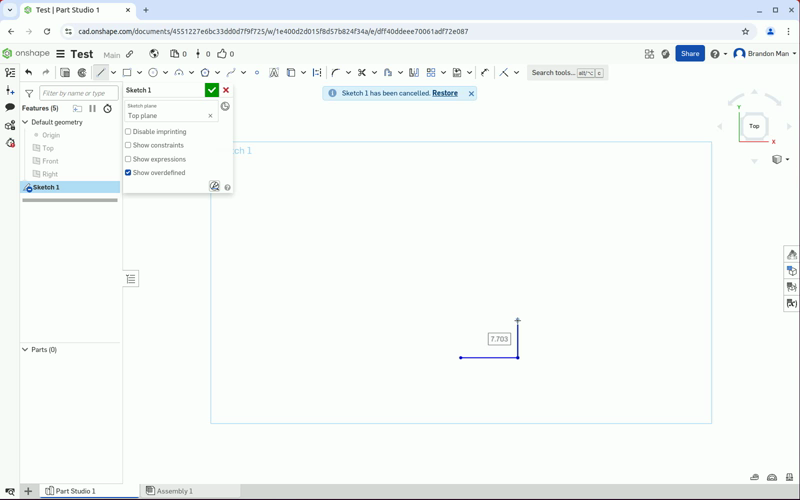
mouse_move(547, 320)
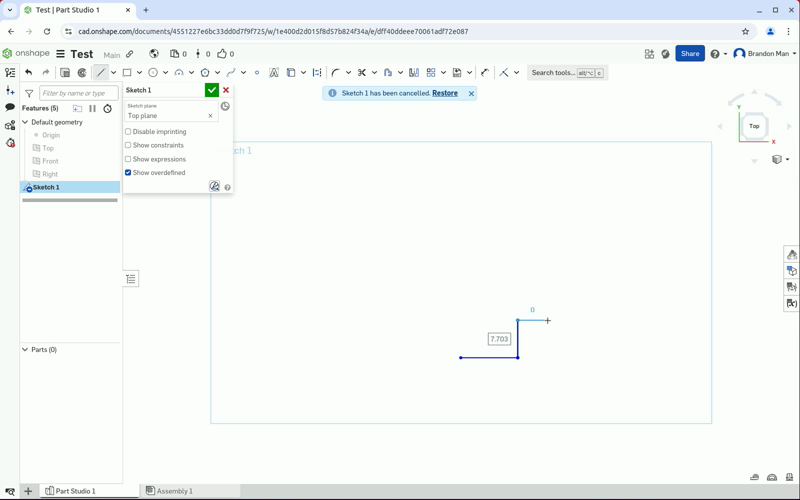
mouse_move(573, 320)
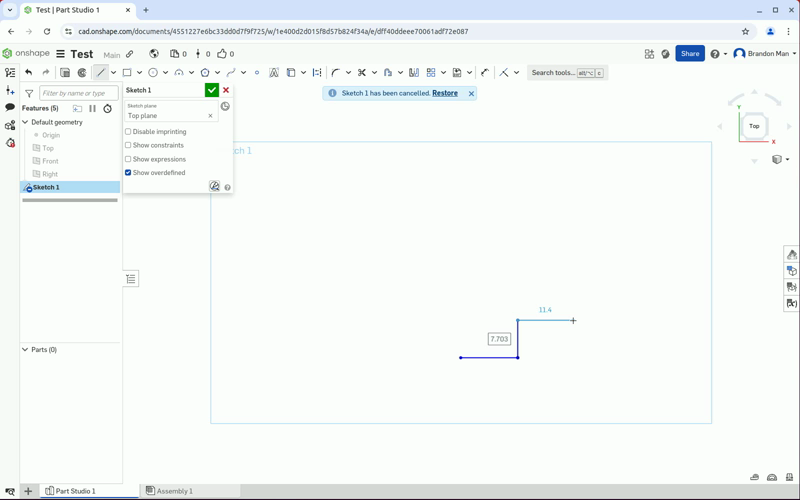
click(573, 320)
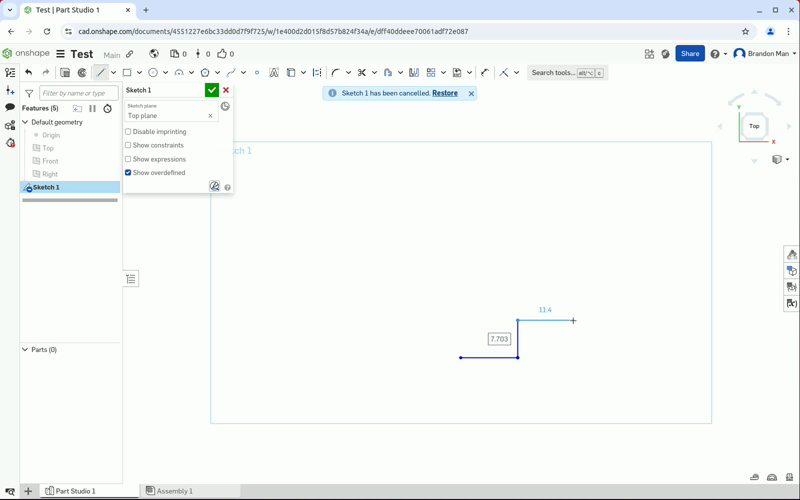
key_up(shift)
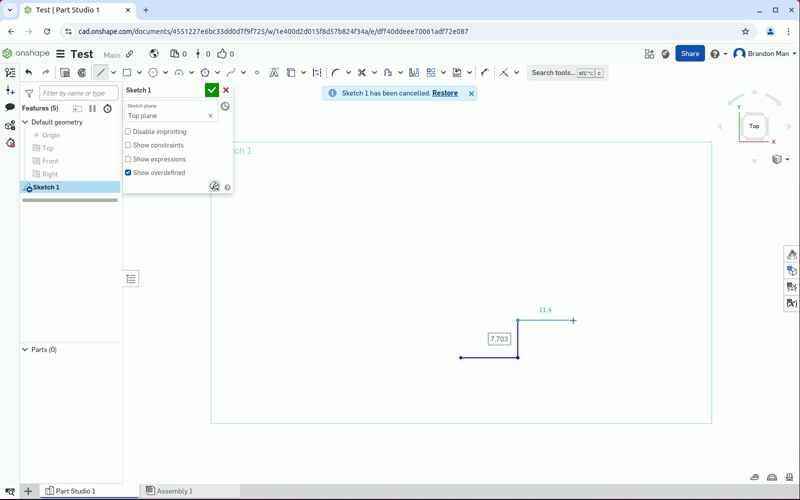
key_down(shift)
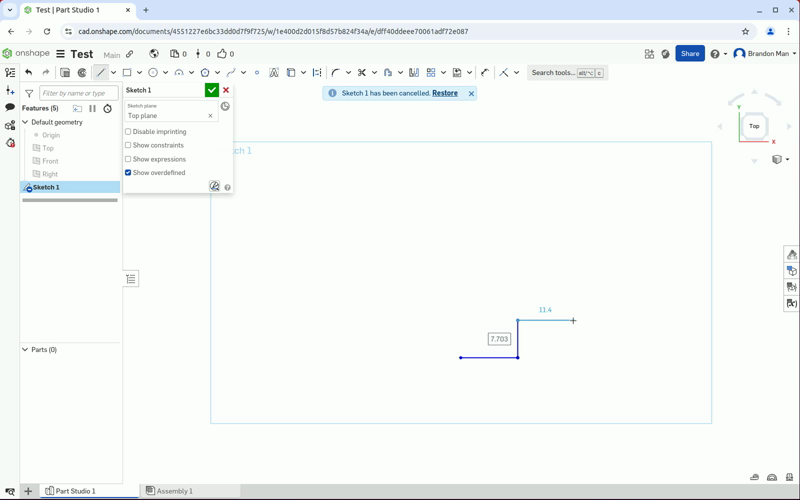
mouse_move(589, 320)
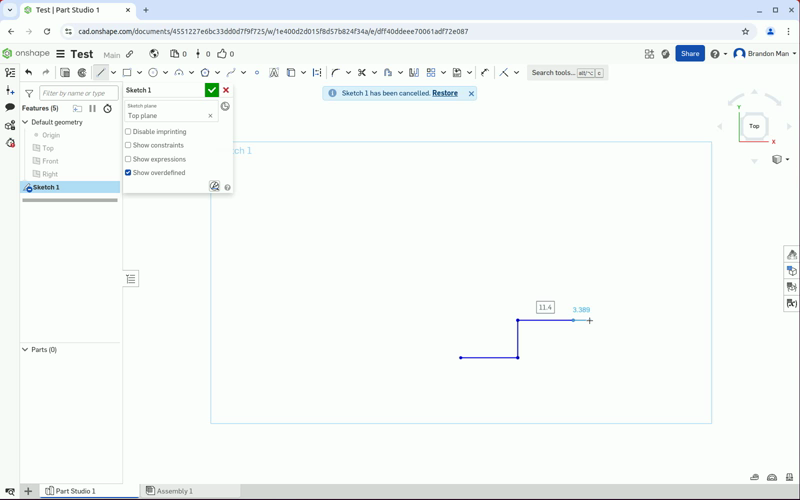
mouse_move(573, 283)
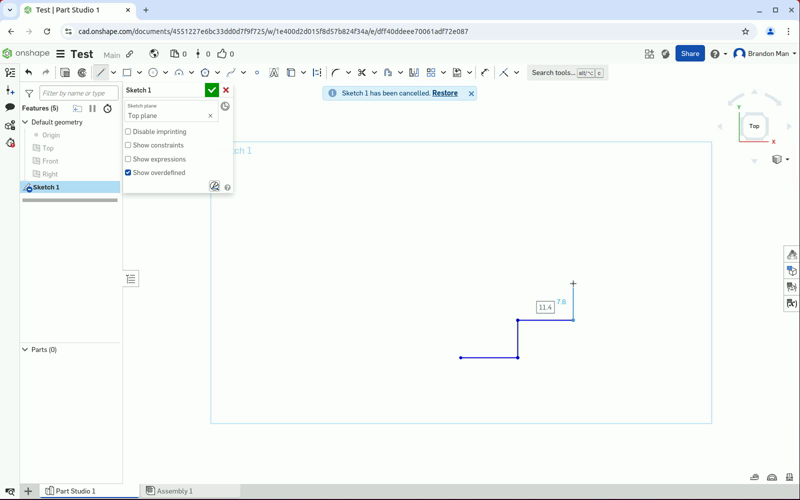
click(573, 283)
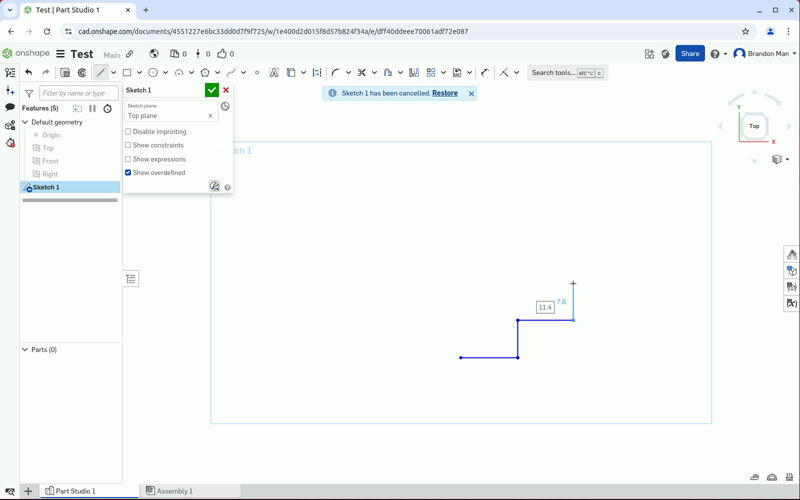
key_up(shift)
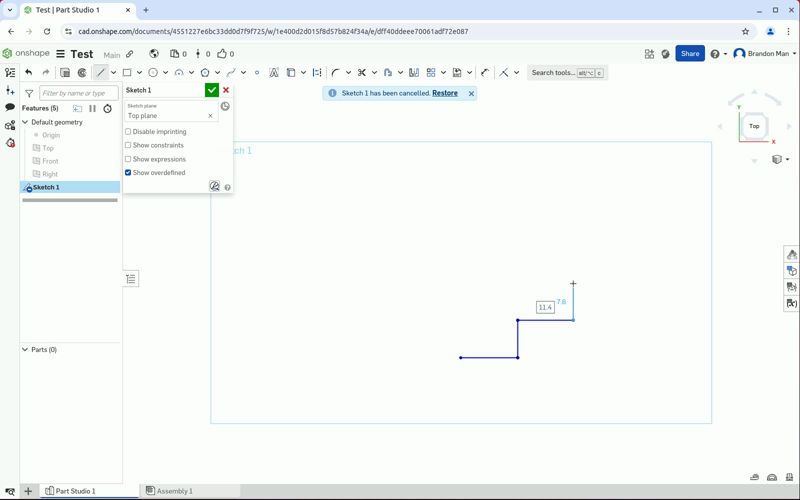
key_down(shift)
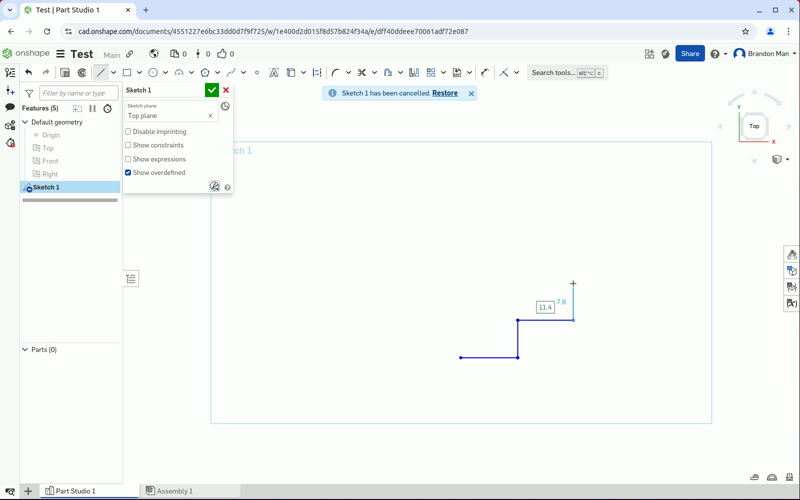
mouse_move(460, 283)
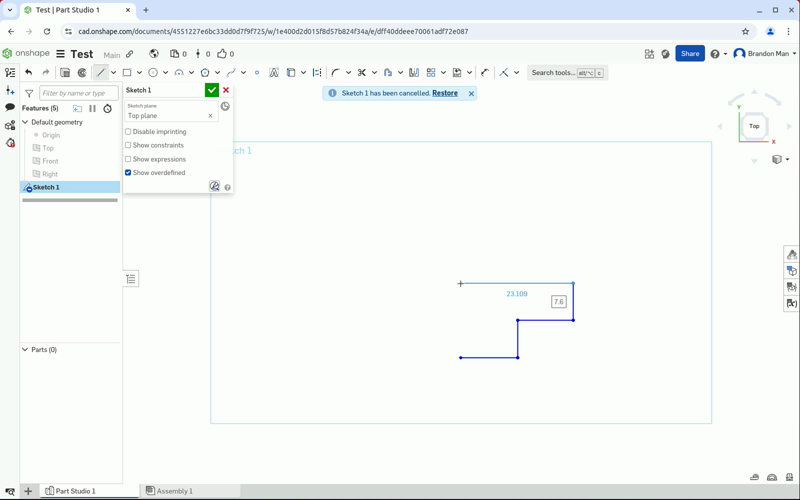
click(460, 283)
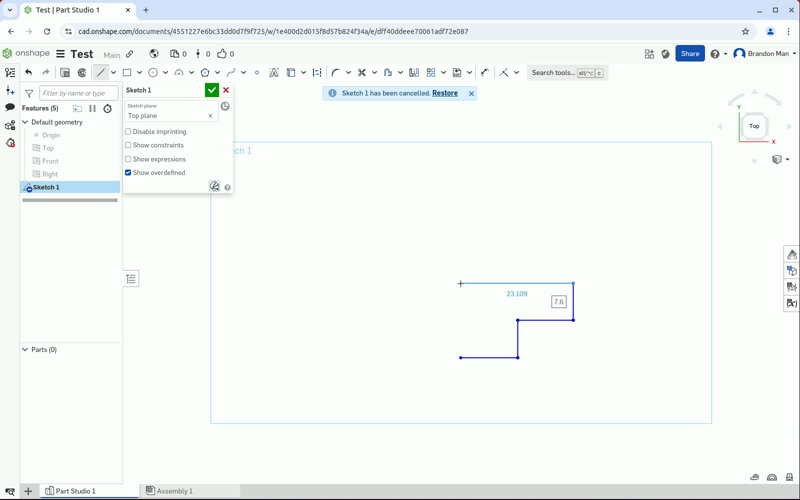
key_up(shift)
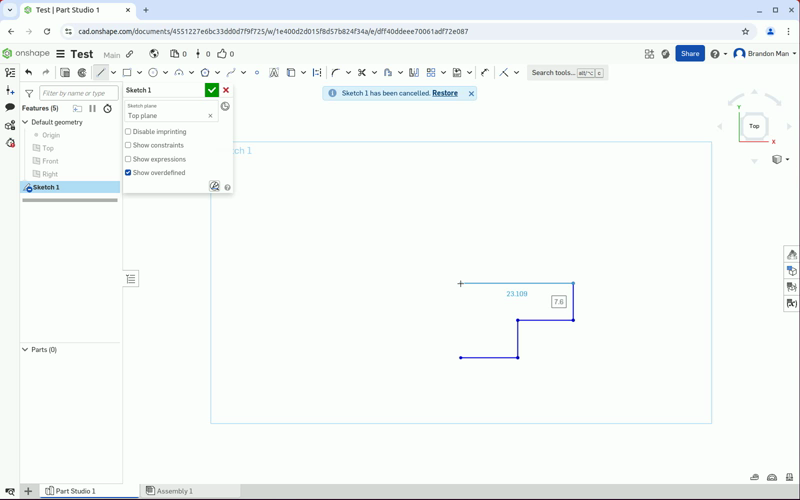
key_down(shift)
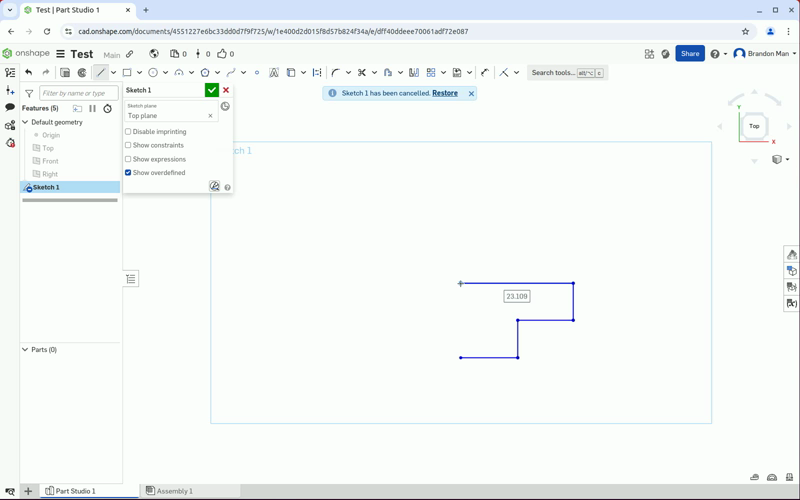
mouse_move(460, 357)
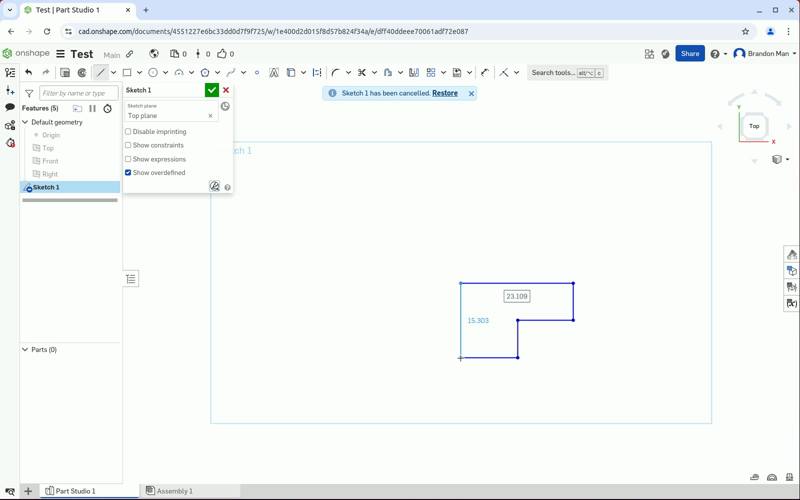
key_up(shift)
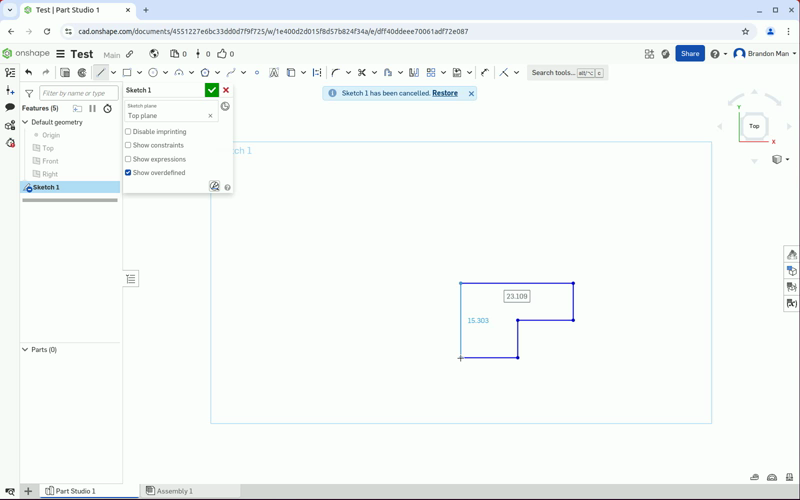
click(460, 357)
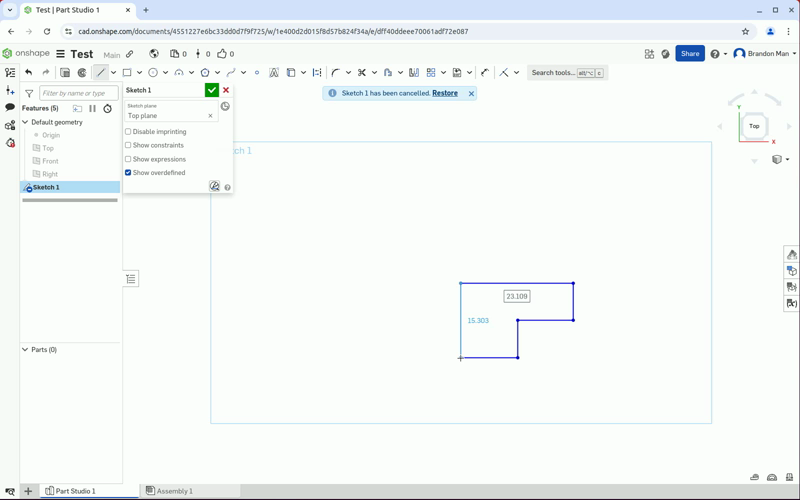
key(esc)
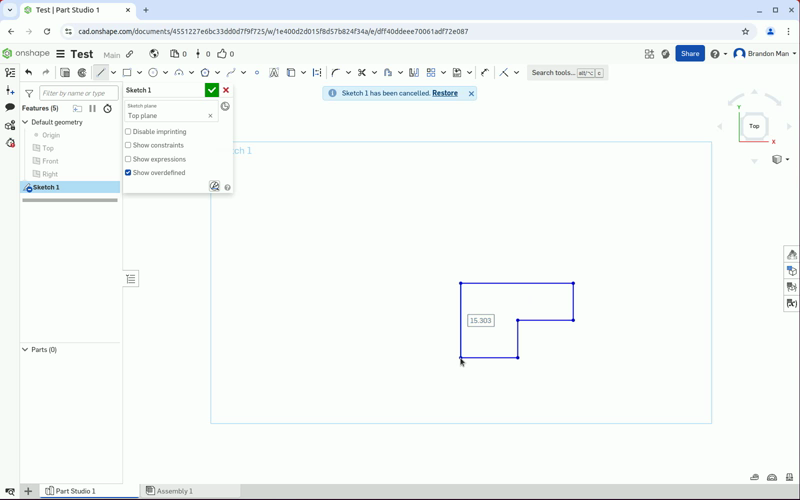
mouse_move(514, 289)
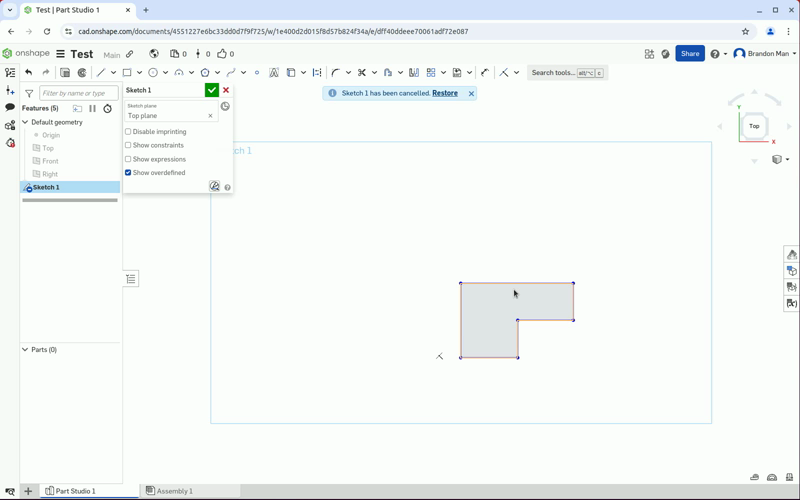
click(514, 289)
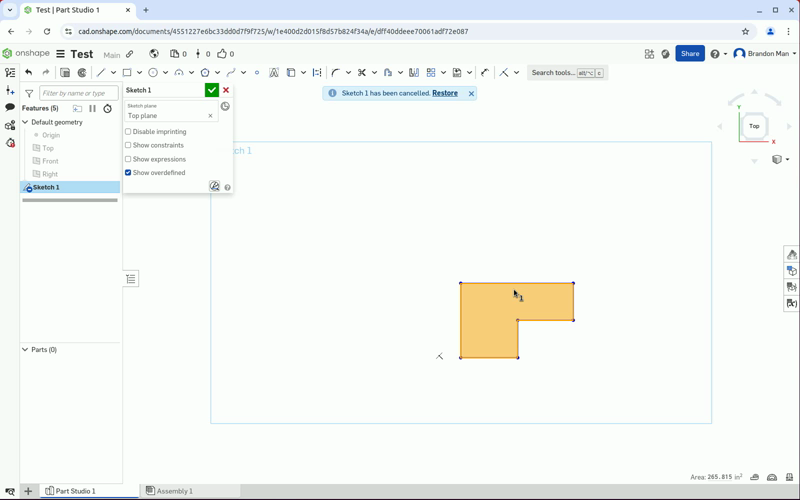
mouse_move(73, 352)
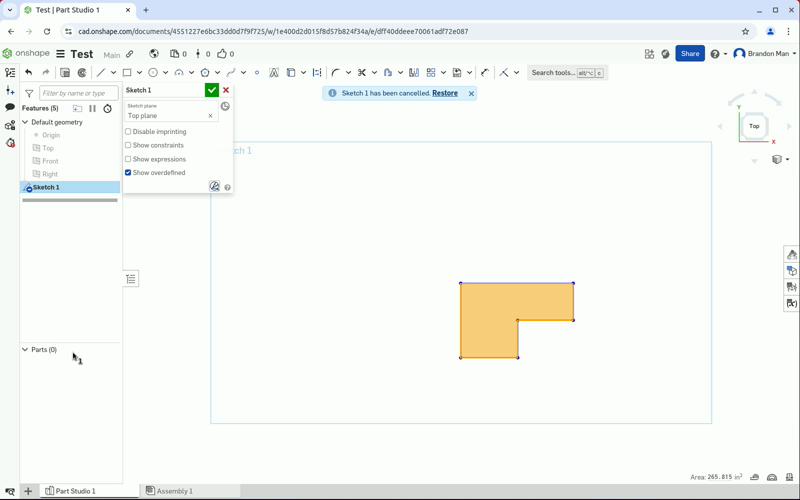
key(shift+y)
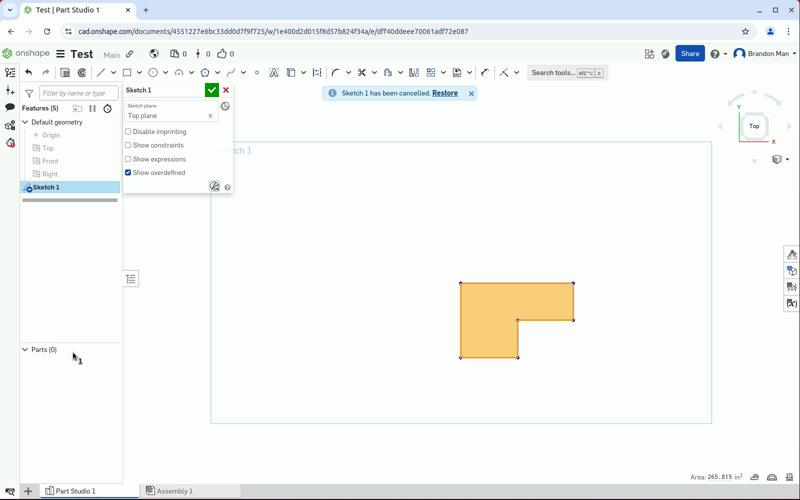
key(shift+e)
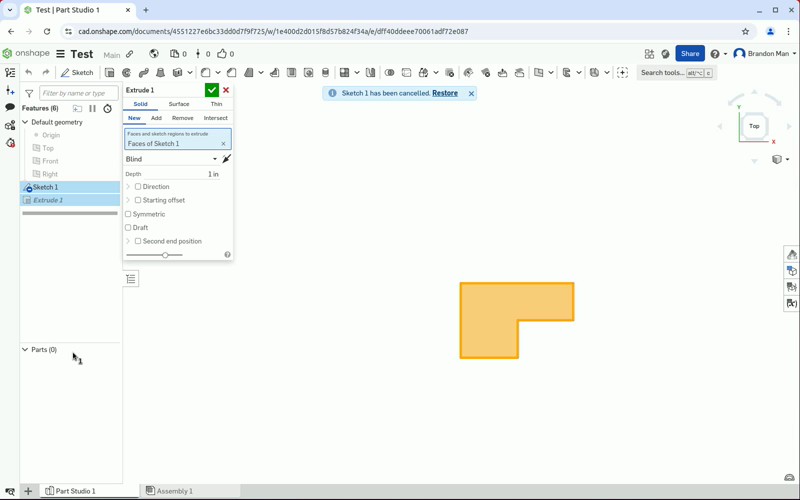
mouse_move(143, 106)
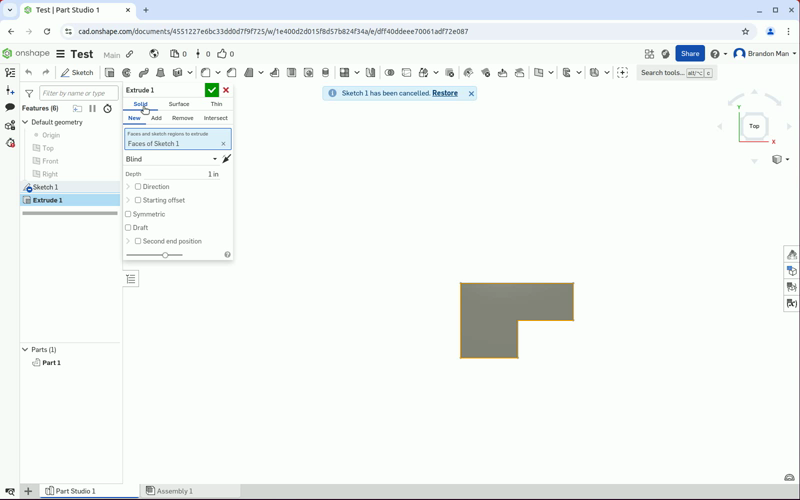
click(143, 106)
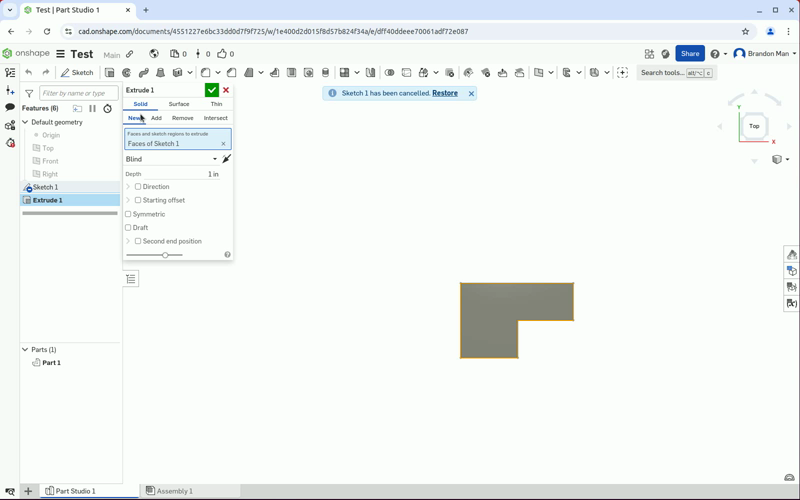
mouse_move(137, 120)
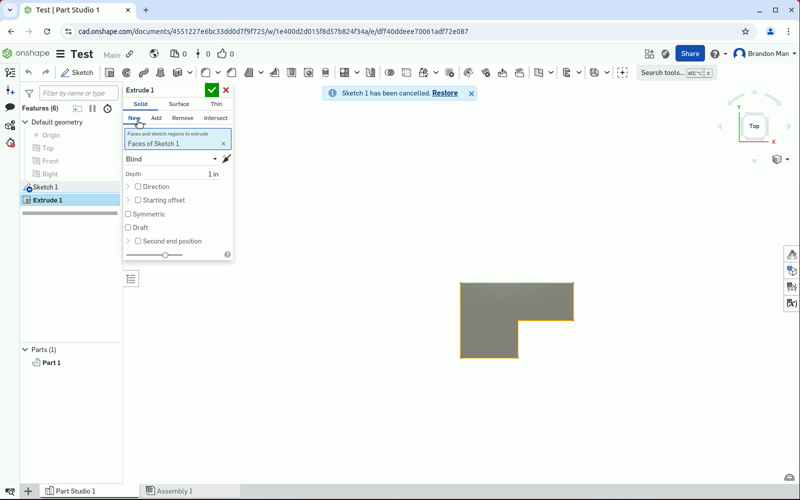
click(137, 120)
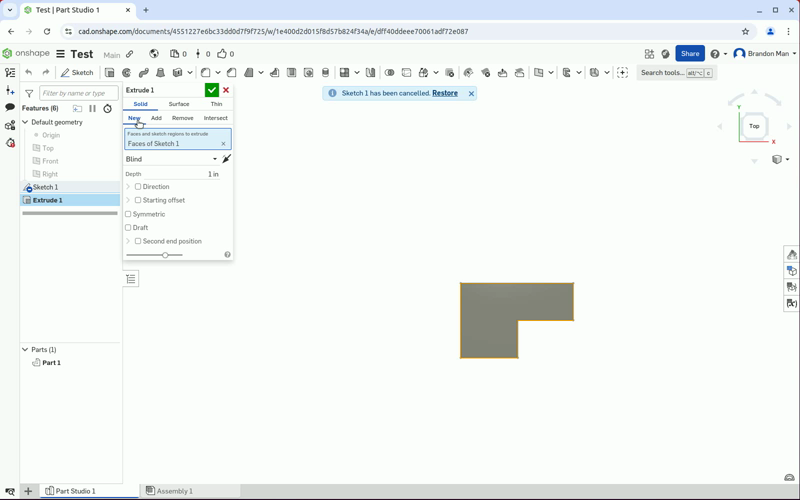
key(tab, 4)
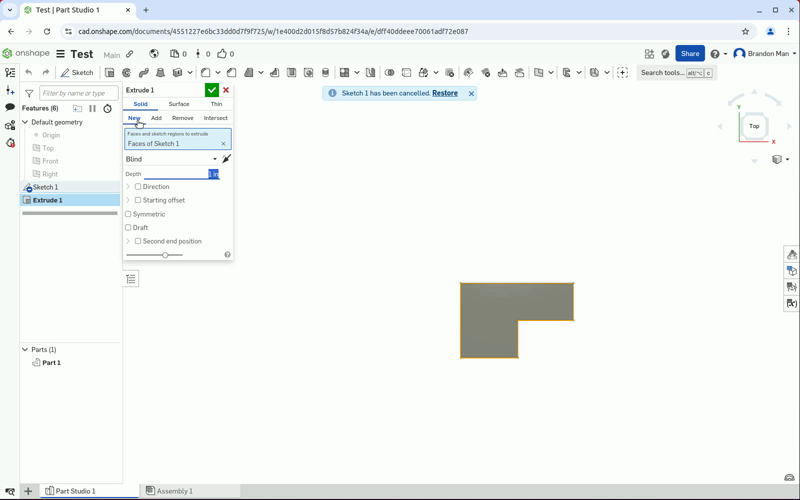
text(7.703)
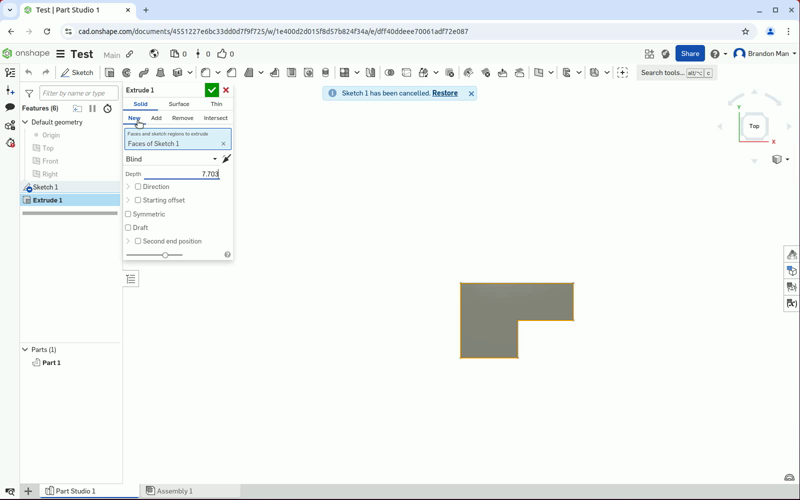
key(enter)
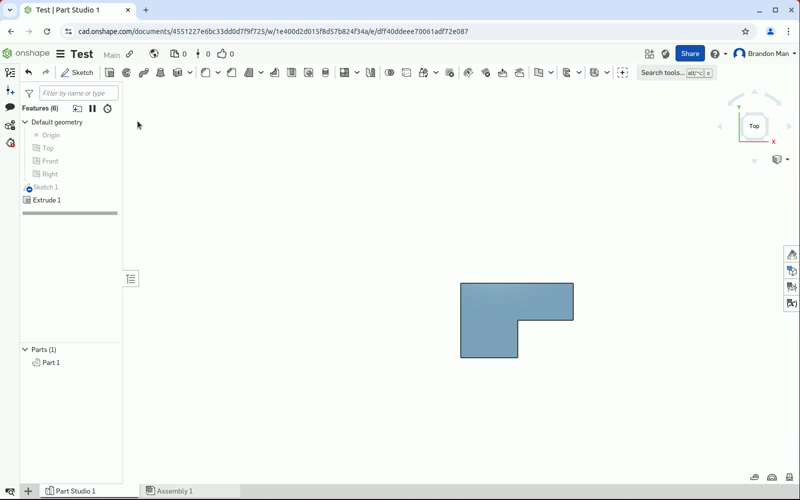
key(shift+h)
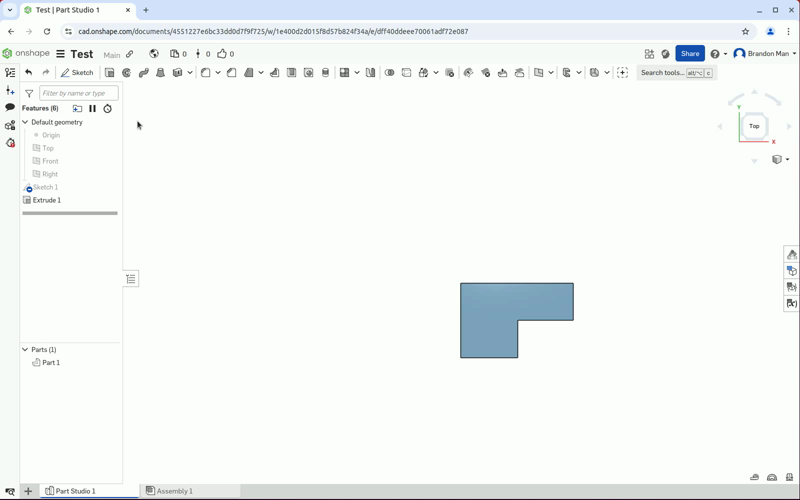
key(shift+h)
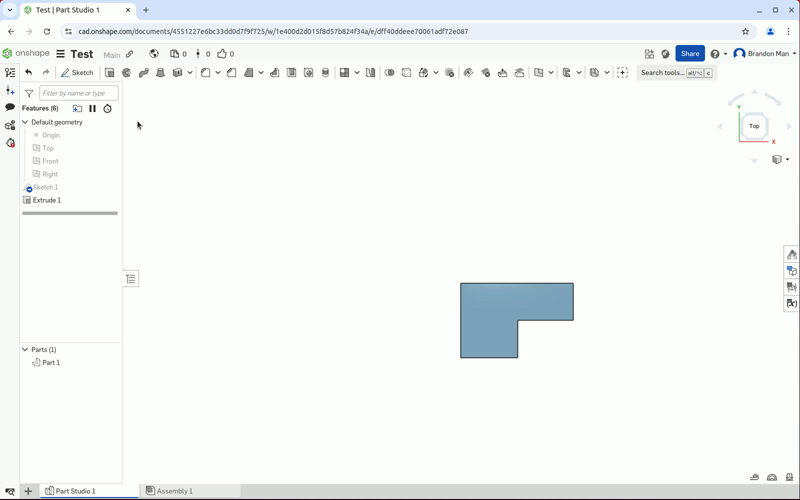
mouse_move(73, 189)
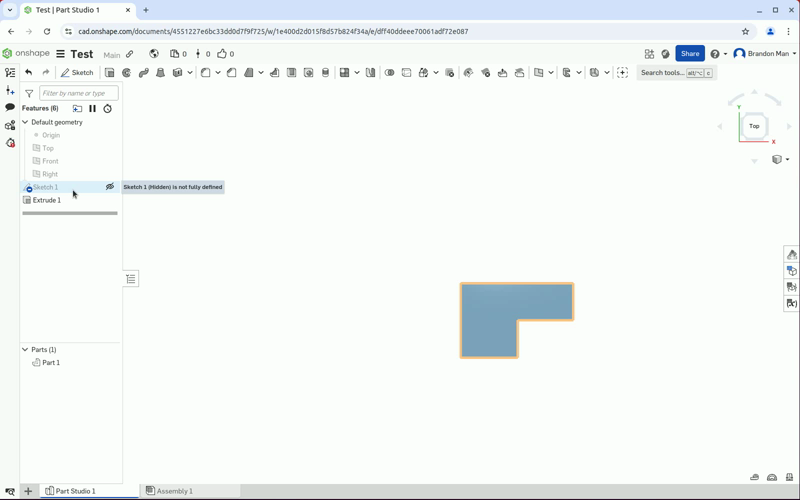
click(73, 189)
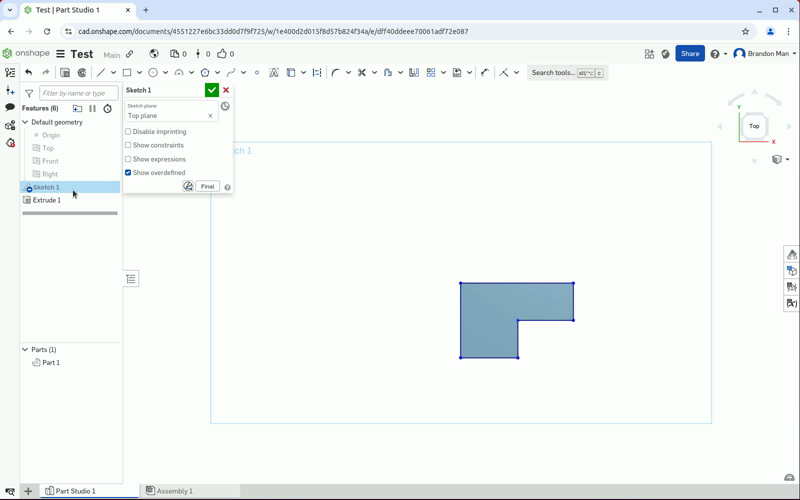
mouse_move(229, 92)
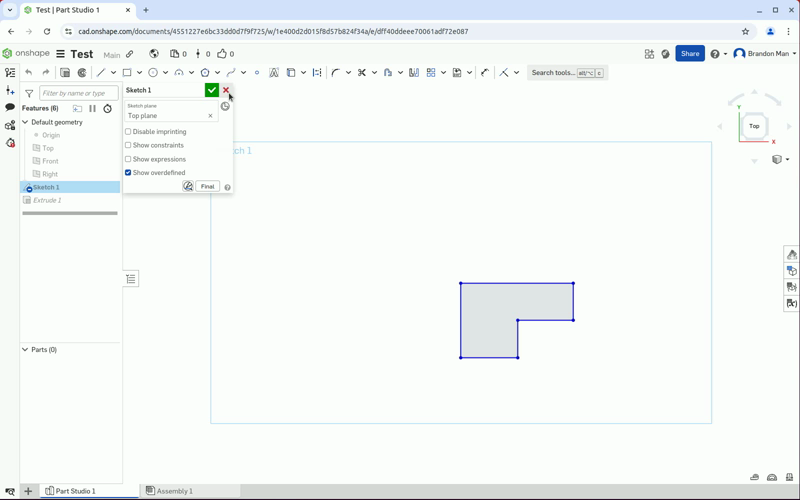
click(229, 92)
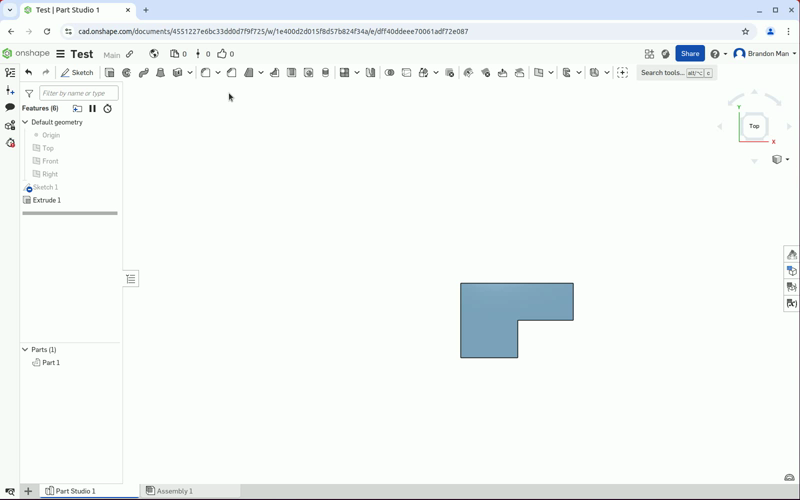
mouse_move(541, 75)
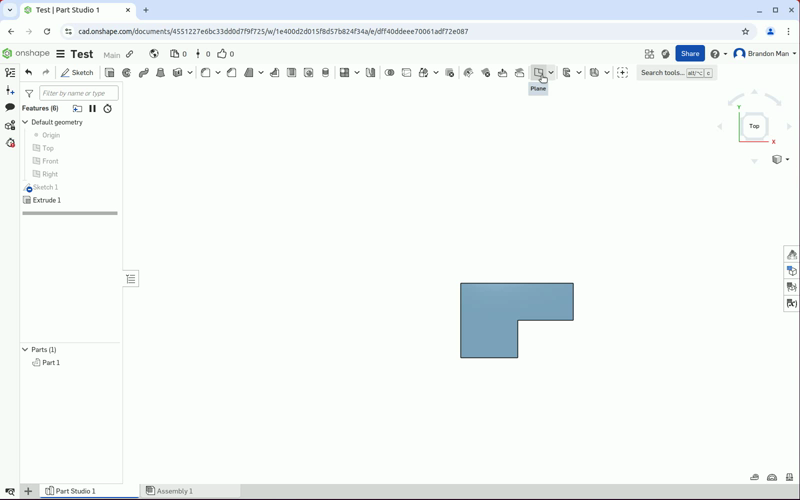
click(541, 75)
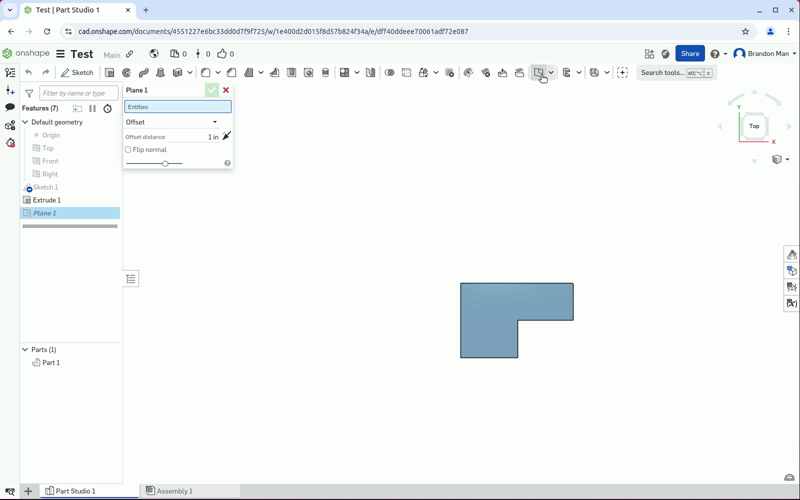
mouse_move(73, 150)
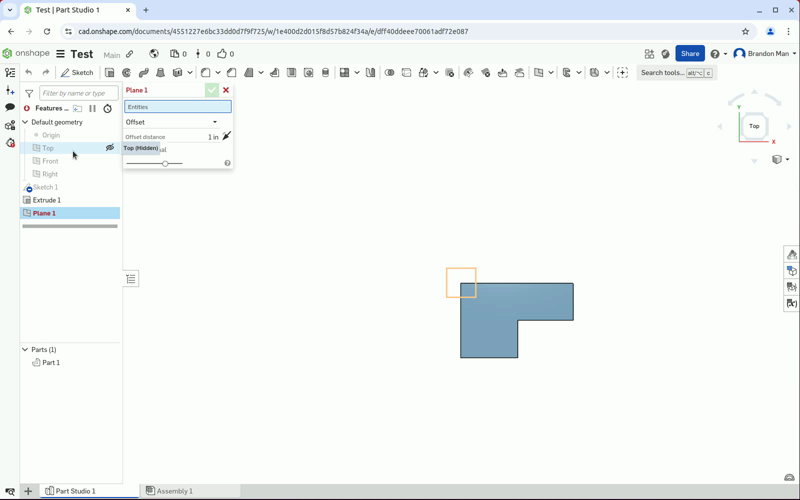
click(73, 150)
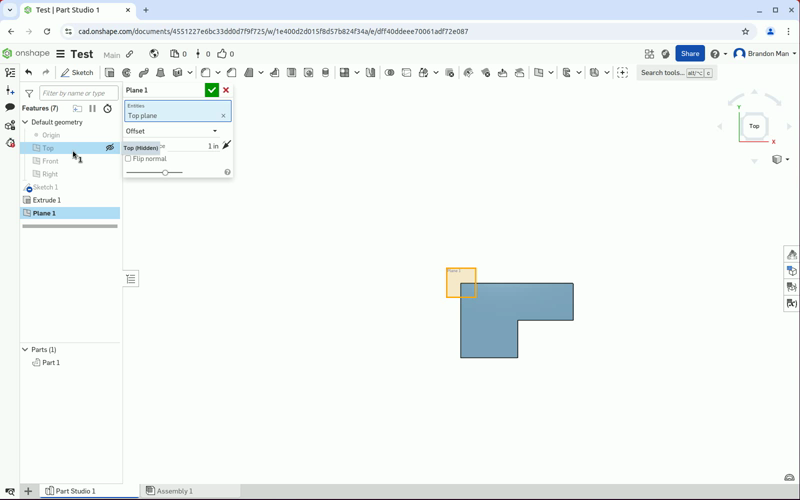
key(tab, 2)
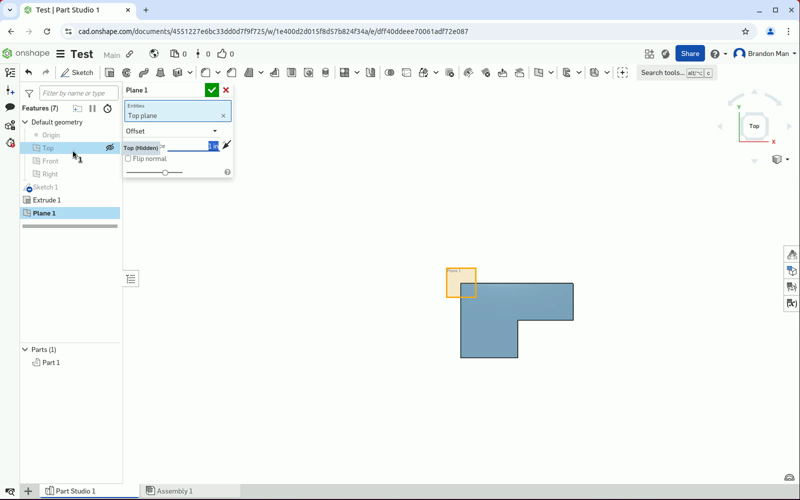
text(7.703)
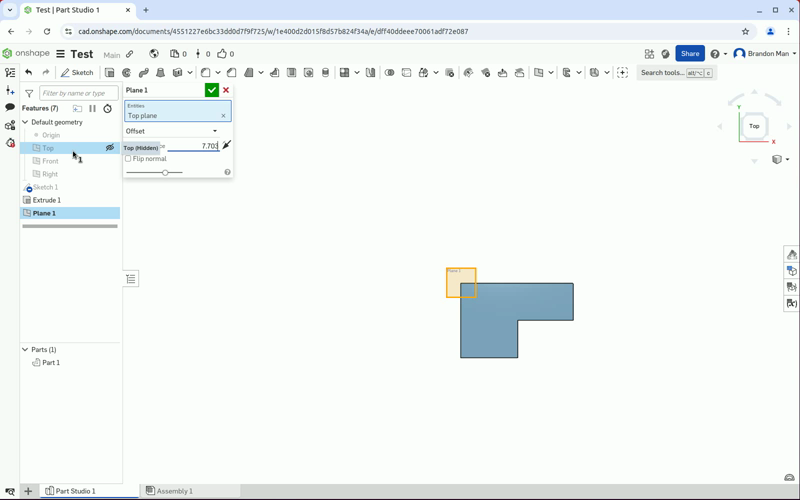
key(enter, 2)
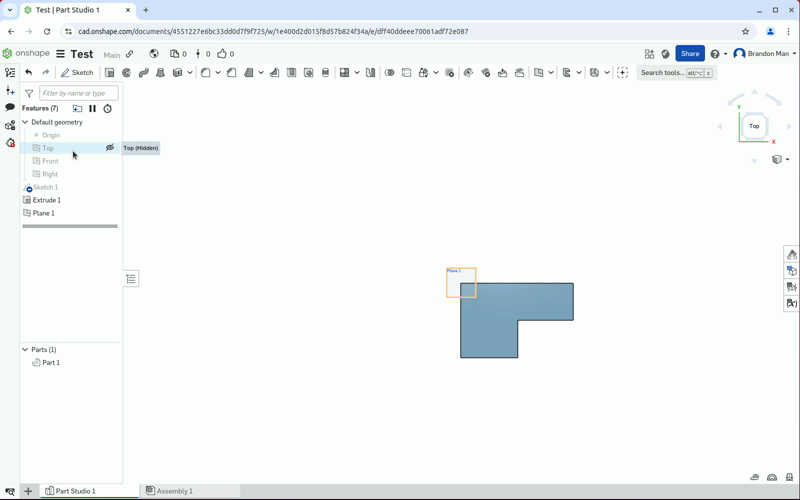
key(shift+s)
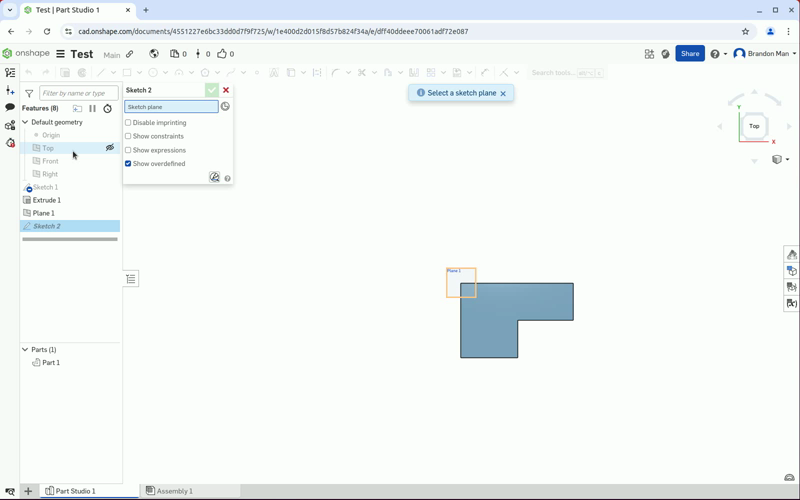
mouse_move(73, 215)
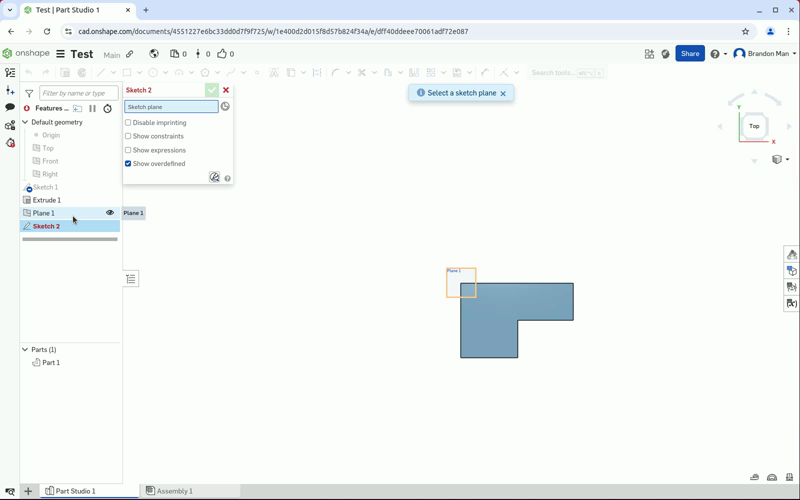
click(73, 215)
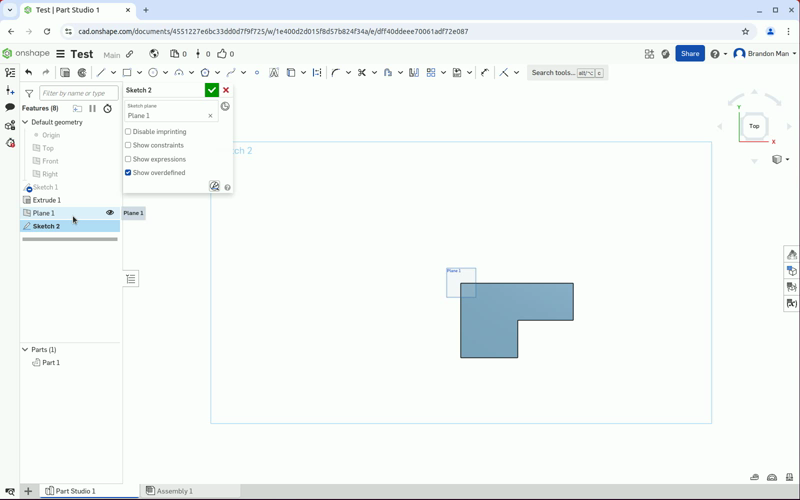
mouse_move(73, 352)
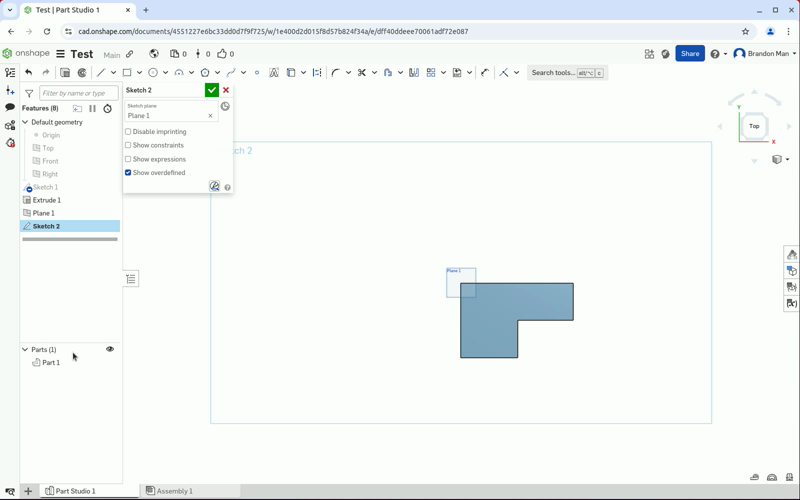
key(y)
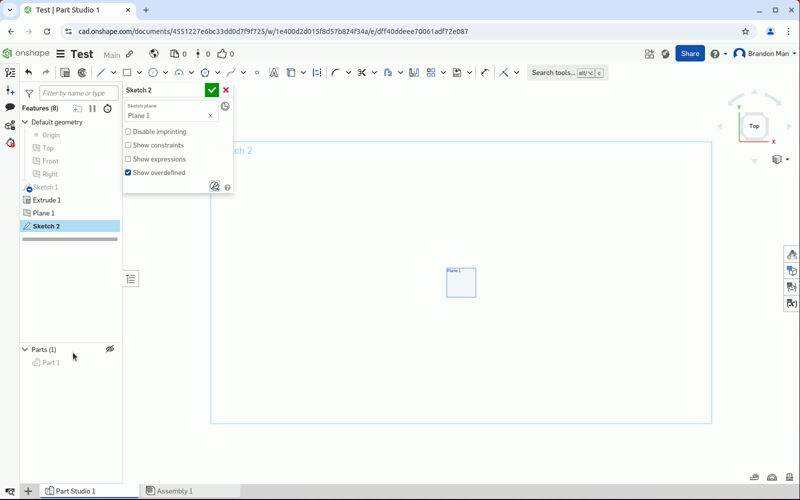
key(l)
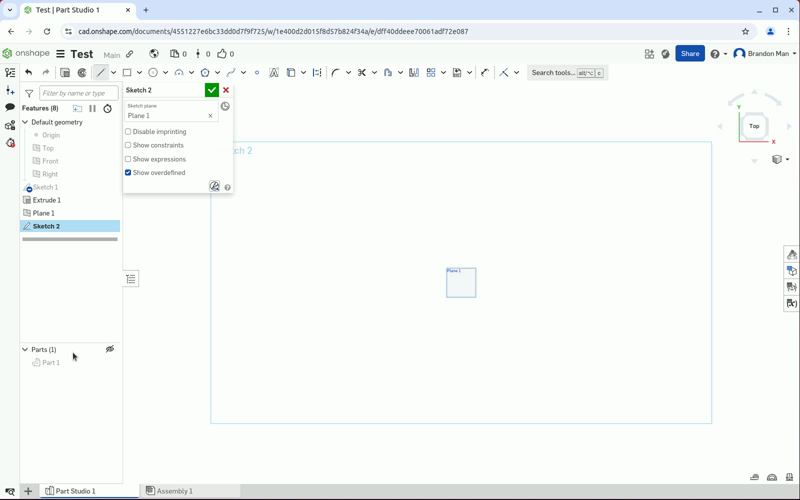
key_down(shift)
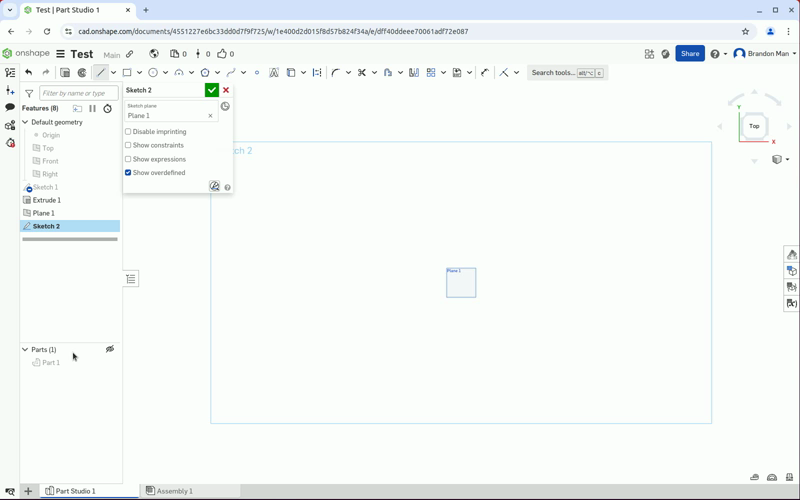
mouse_move(460, 339)
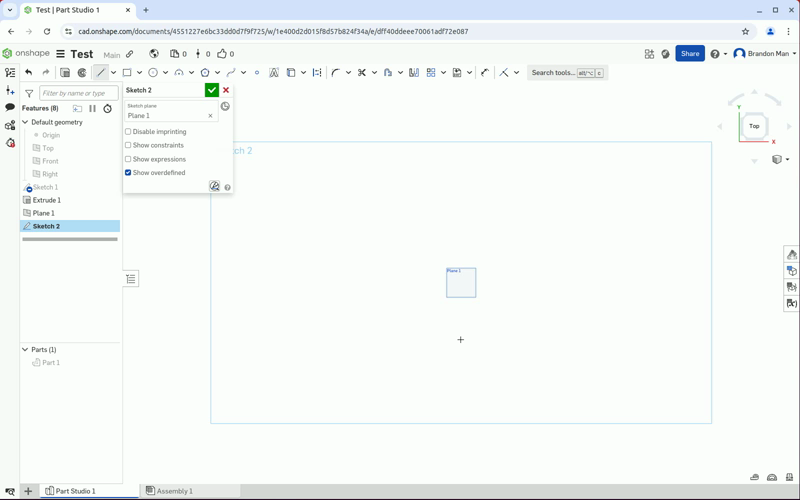
click(460, 339)
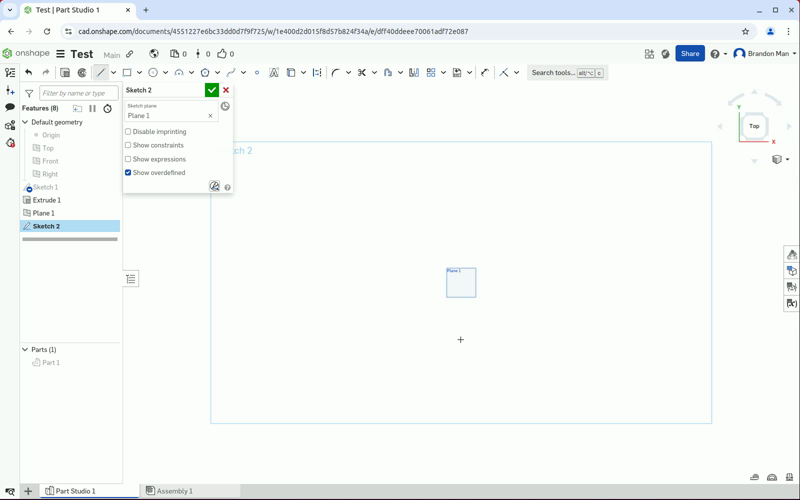
key_up(shift)
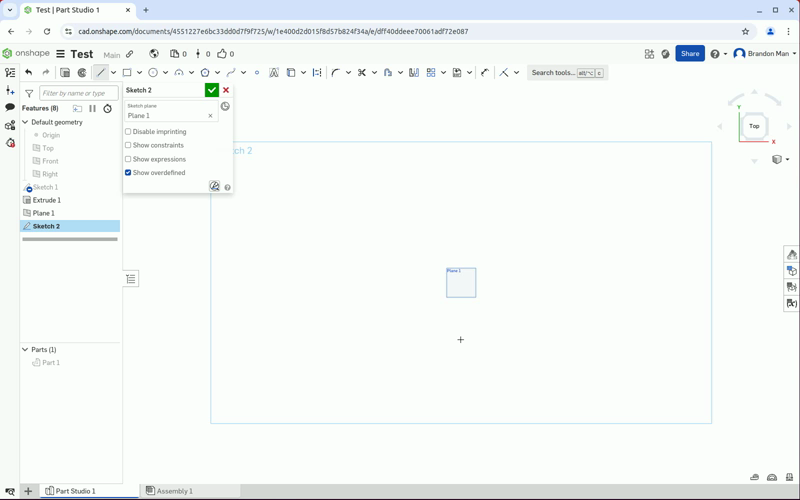
key_down(shift)
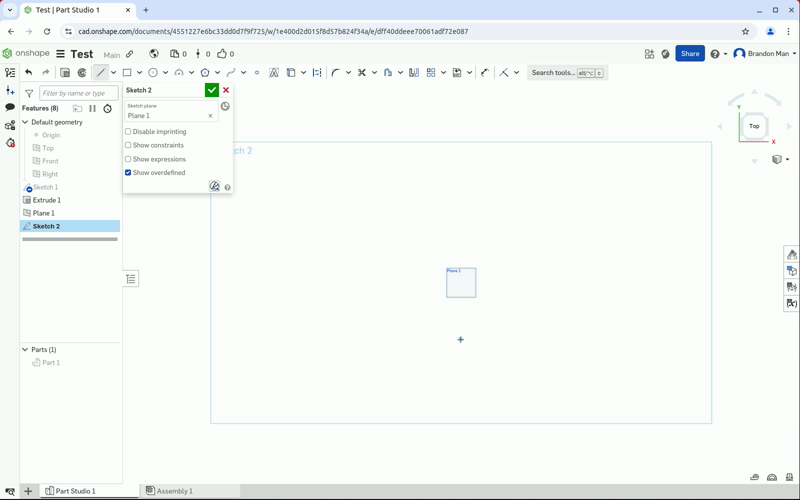
mouse_move(490, 339)
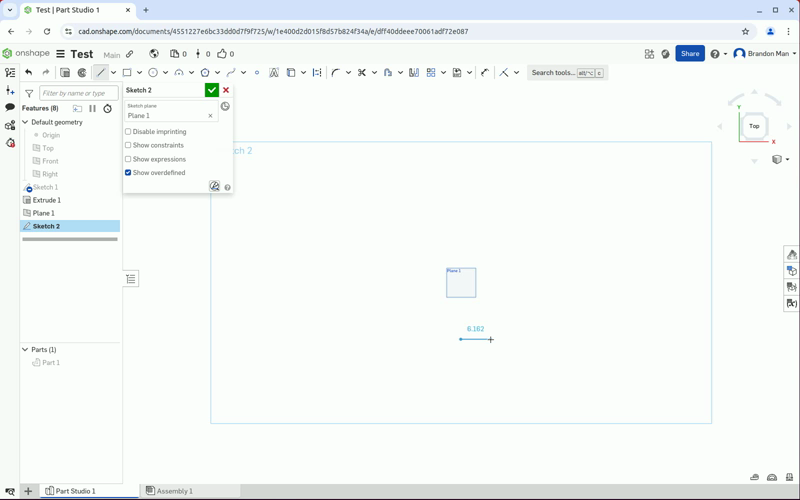
mouse_move(480, 339)
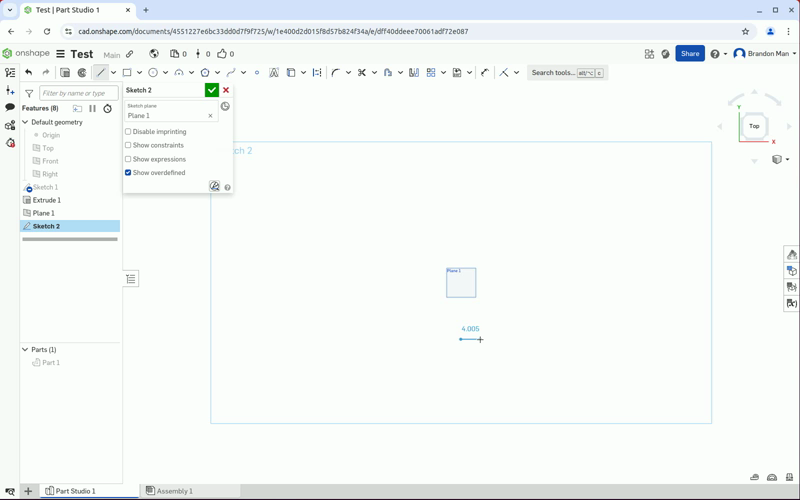
click(480, 339)
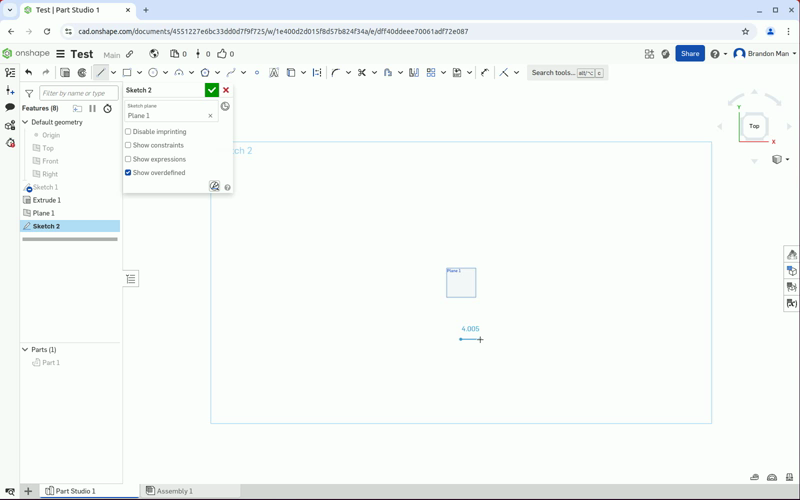
key_up(shift)
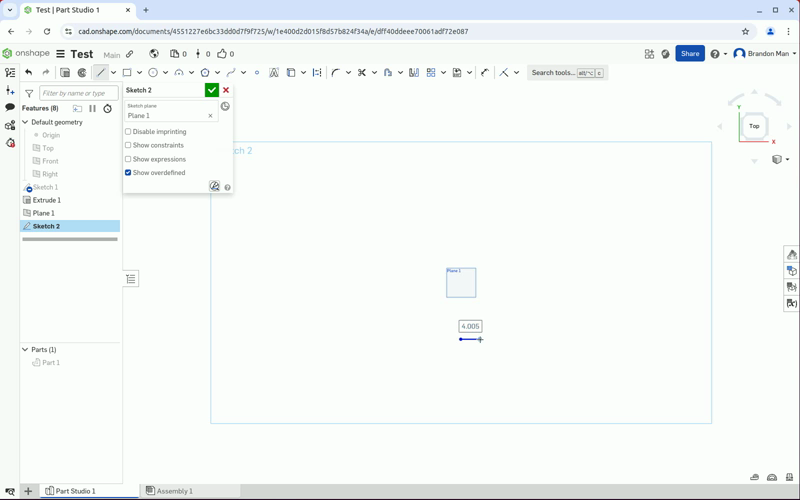
key_down(shift)
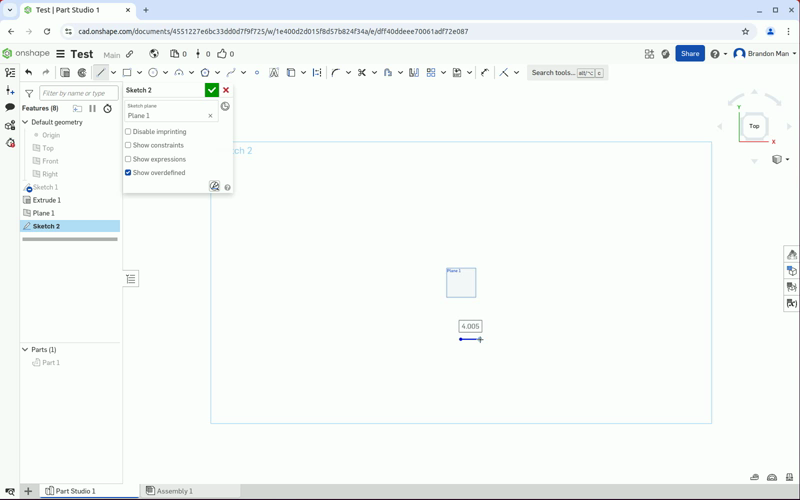
mouse_move(510, 339)
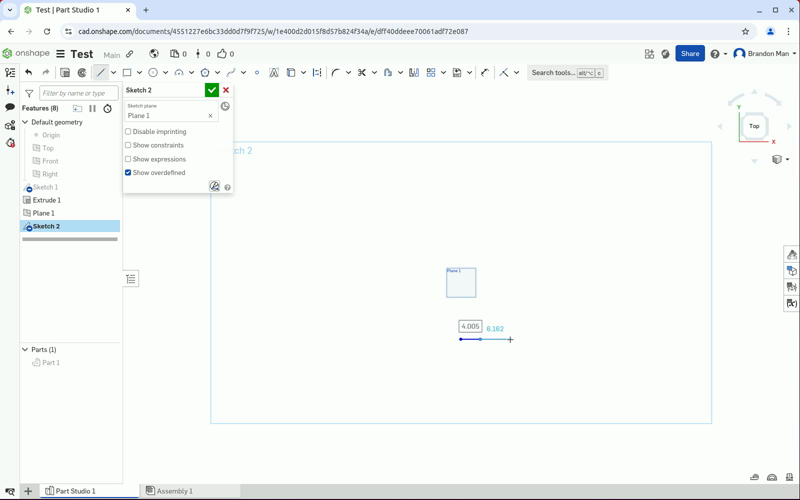
mouse_move(480, 282)
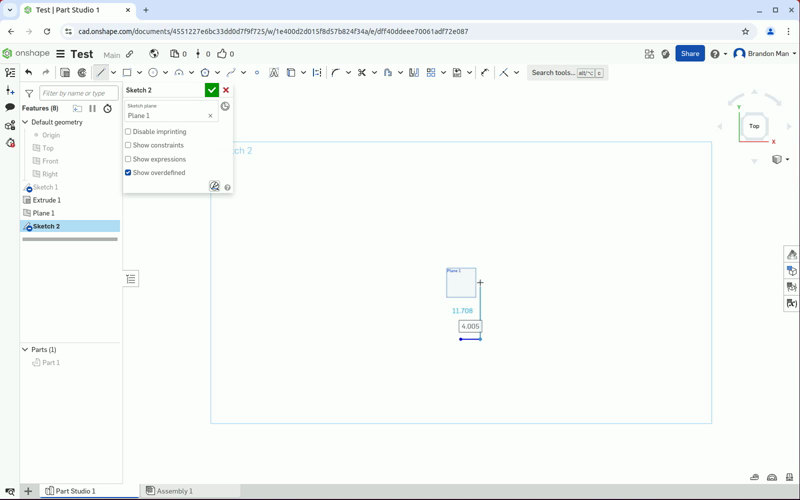
click(480, 282)
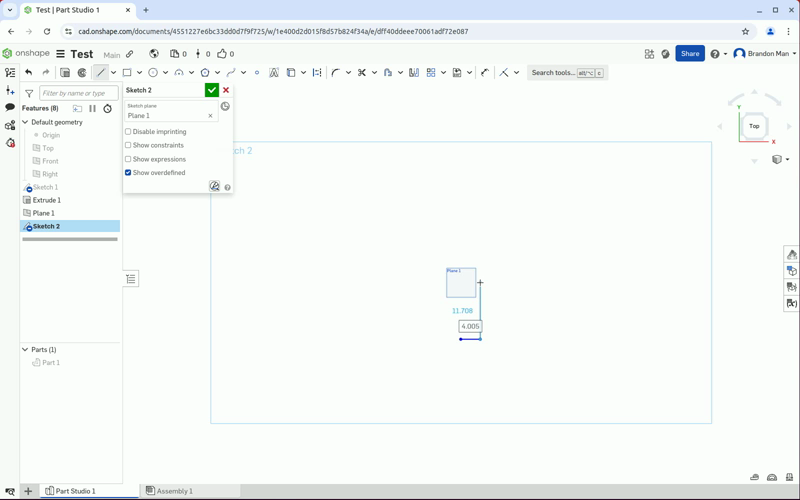
key_up(shift)
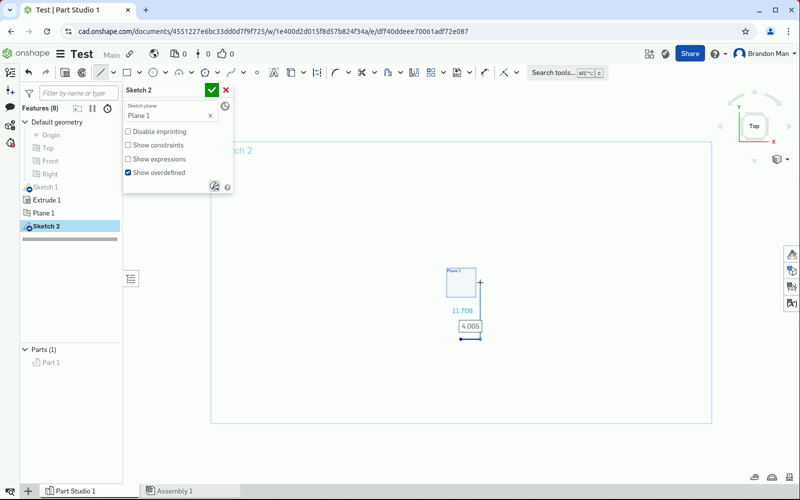
key_down(shift)
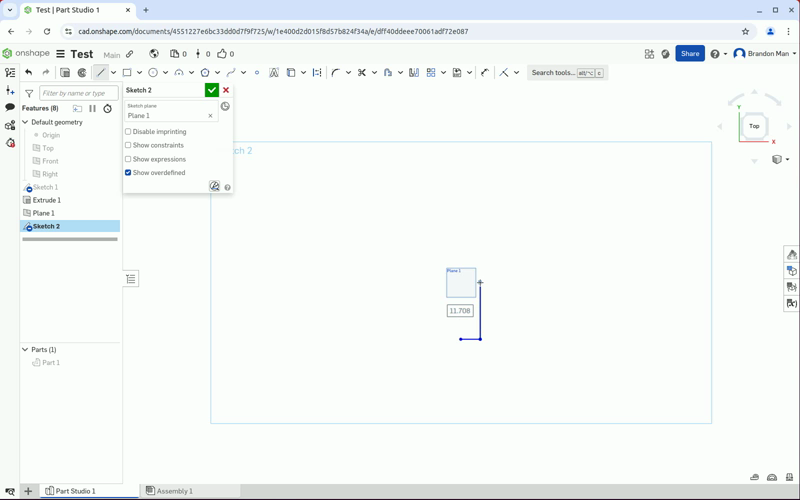
mouse_move(510, 282)
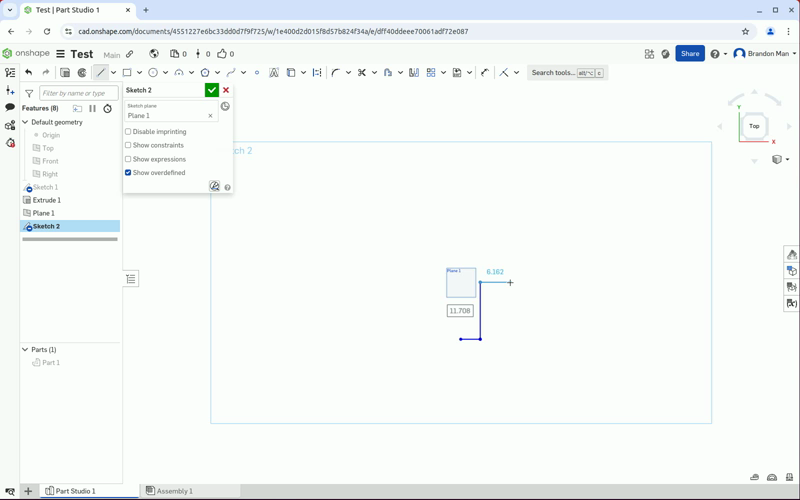
mouse_move(460, 282)
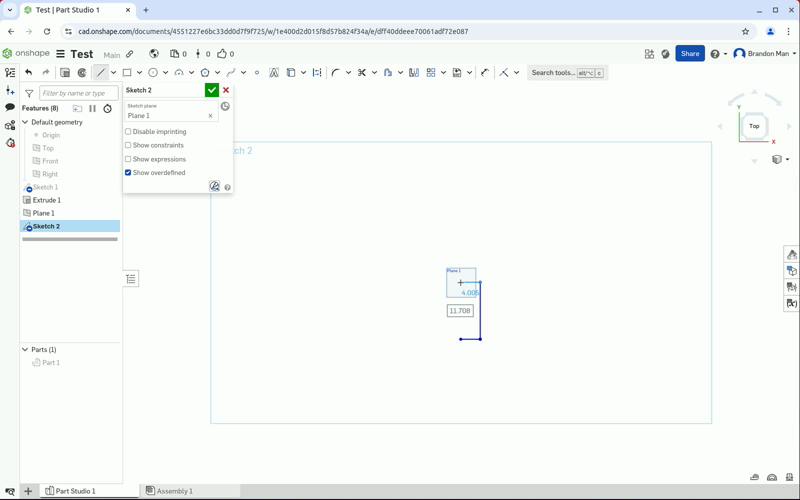
click(460, 282)
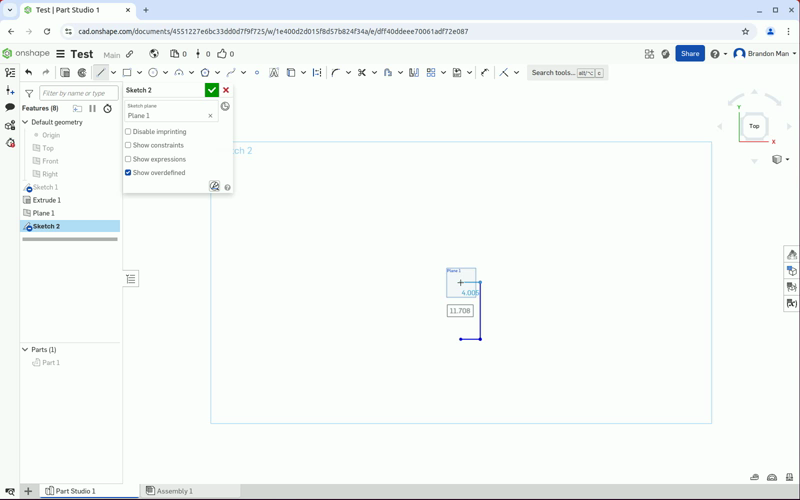
key_up(shift)
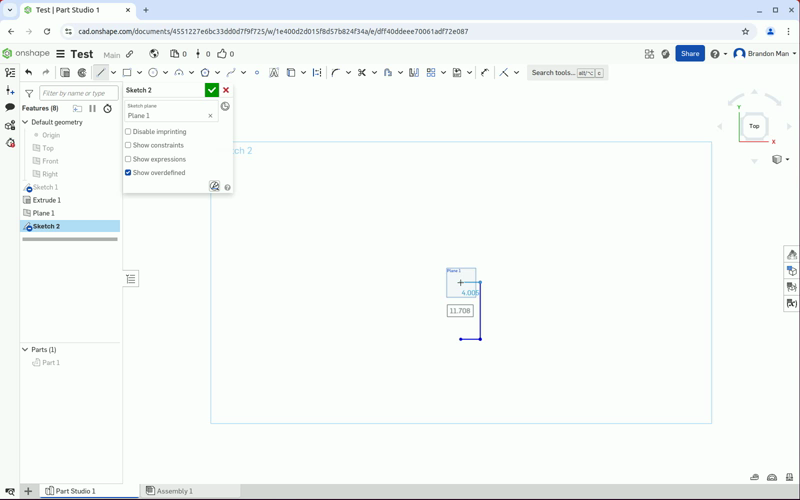
mouse_move(490, 282)
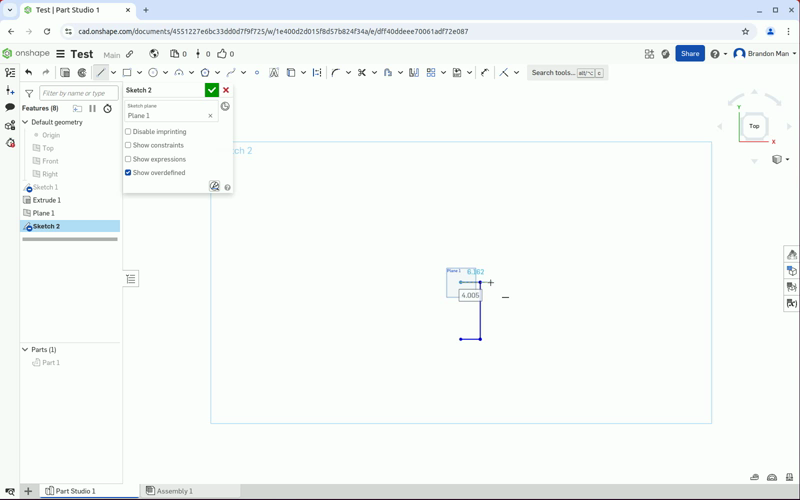
key_down(shift)
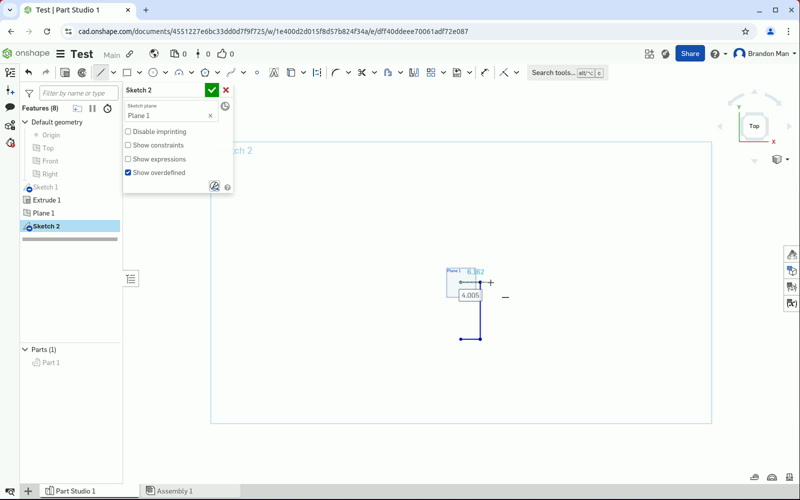
mouse_move(460, 339)
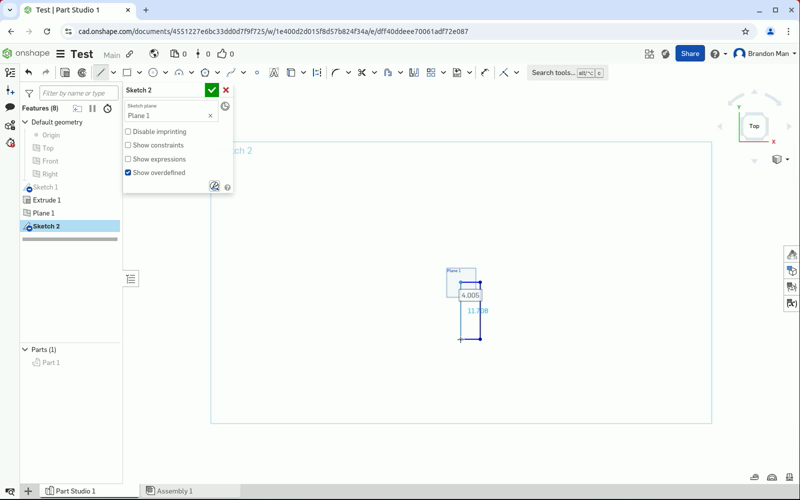
key_up(shift)
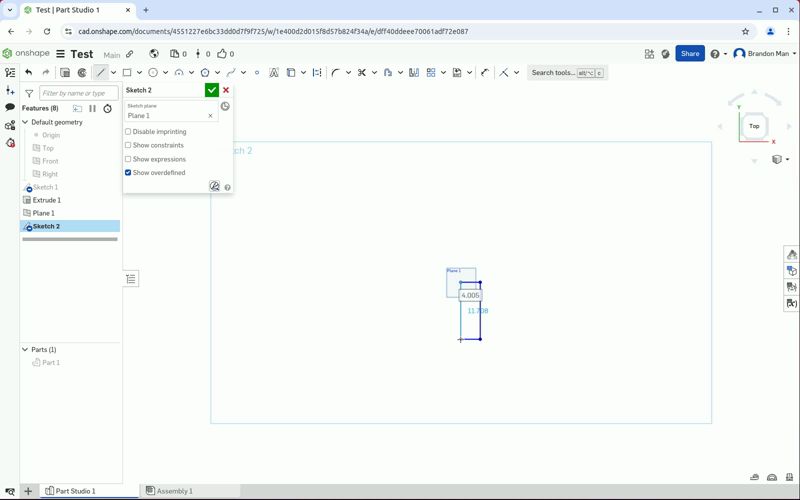
click(460, 339)
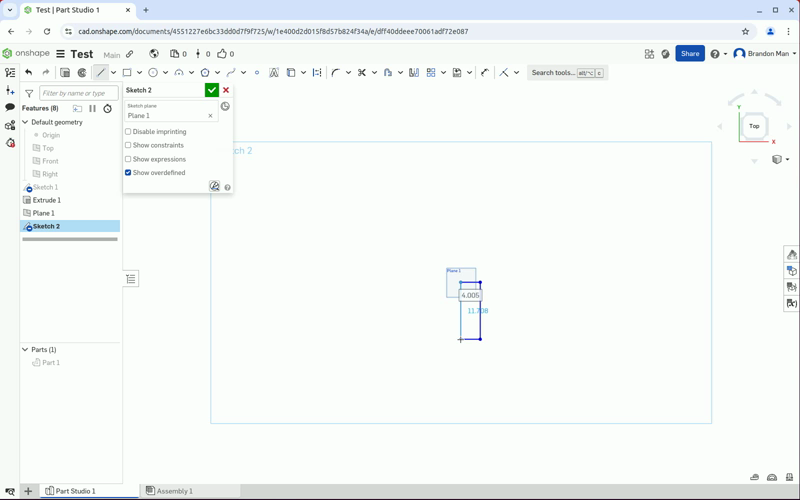
key(esc)
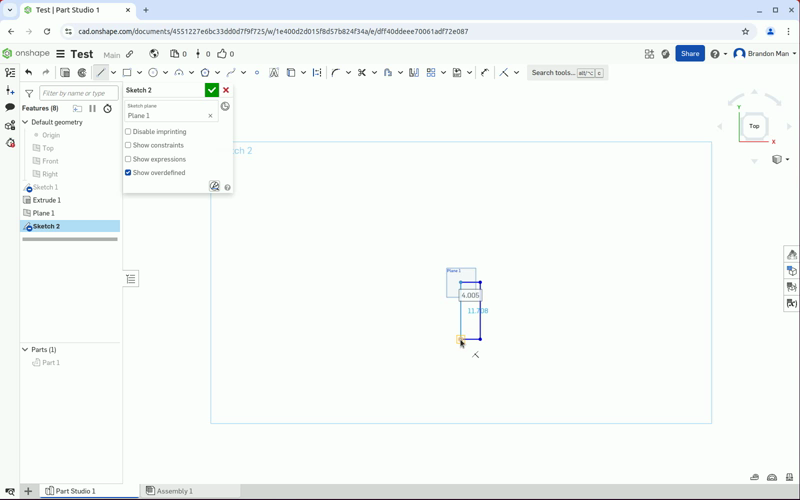
mouse_move(479, 338)
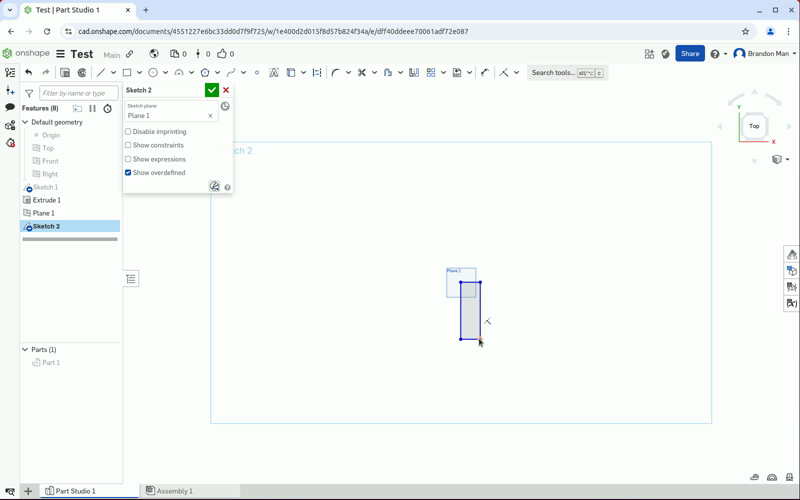
scroll(6)
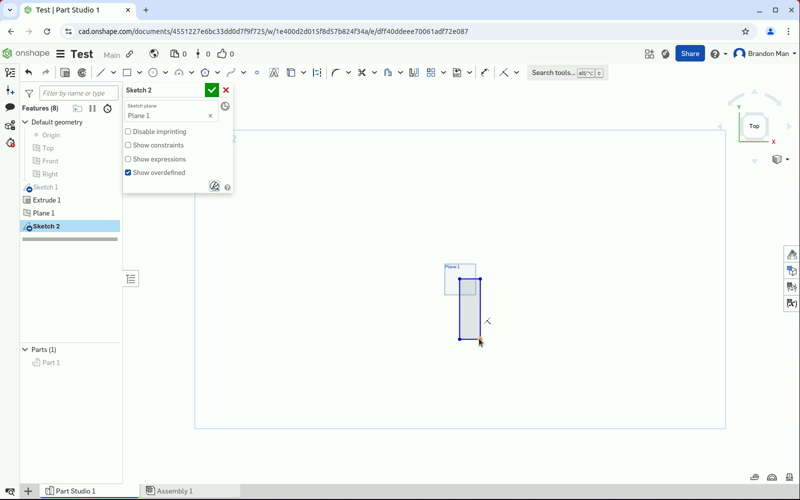
scroll(6)
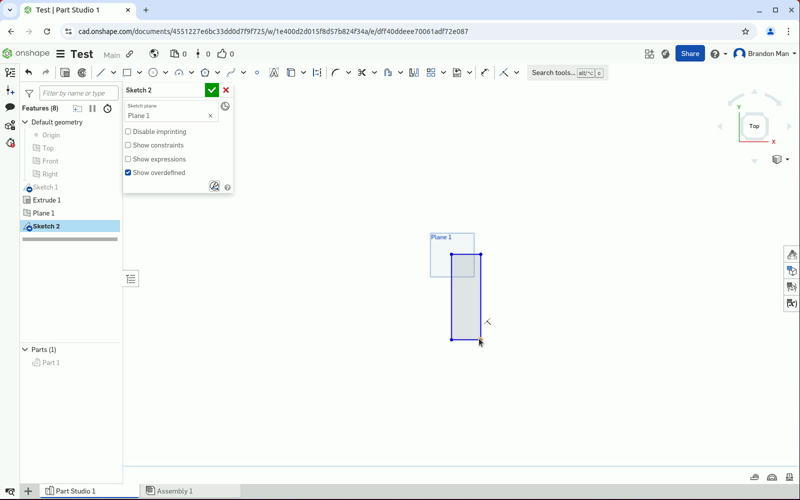
scroll(6)
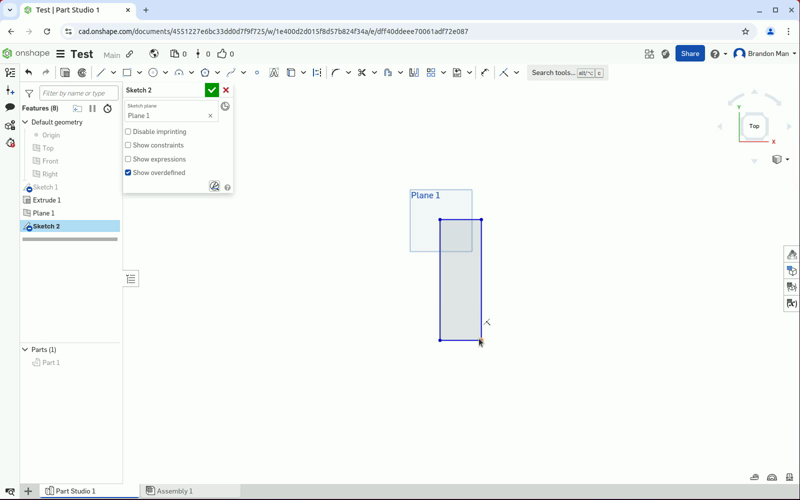
scroll(6)
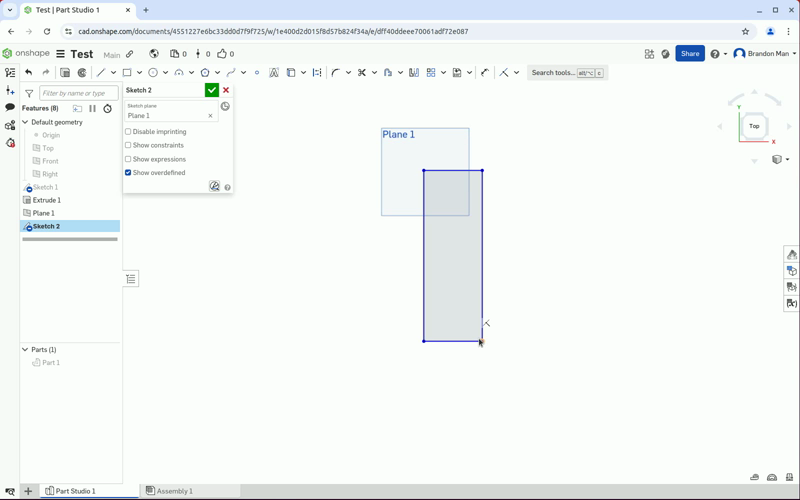
scroll(6)
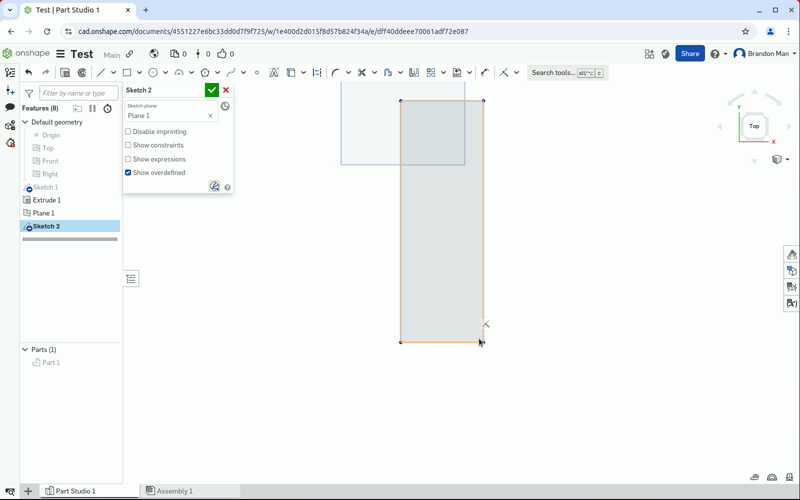
scroll(6)
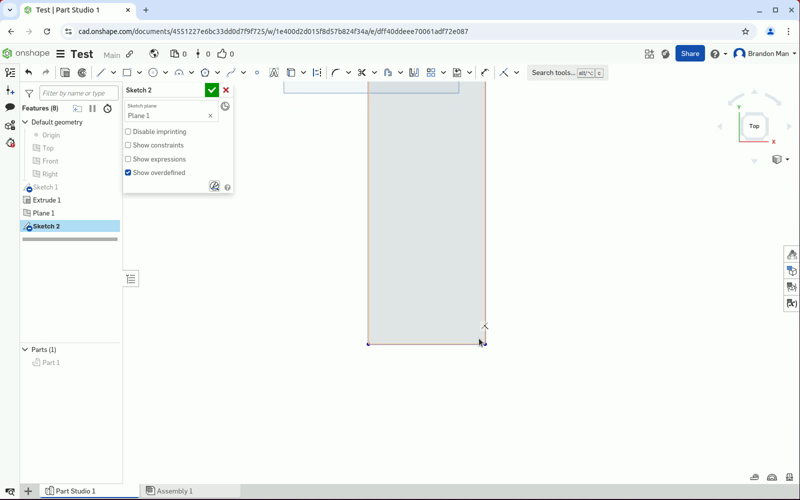
scroll(6)
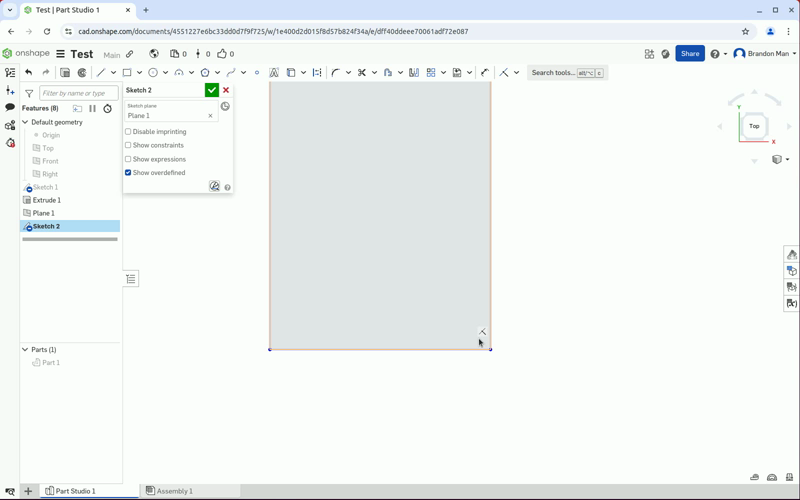
click(479, 338)
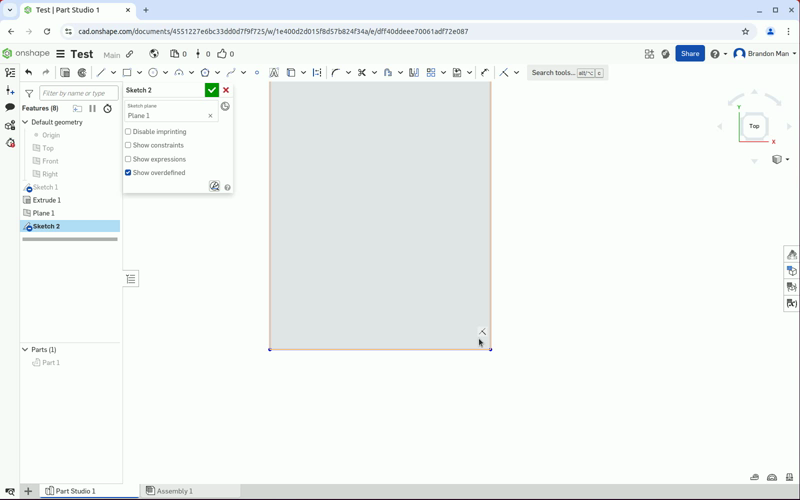
scroll(-6)
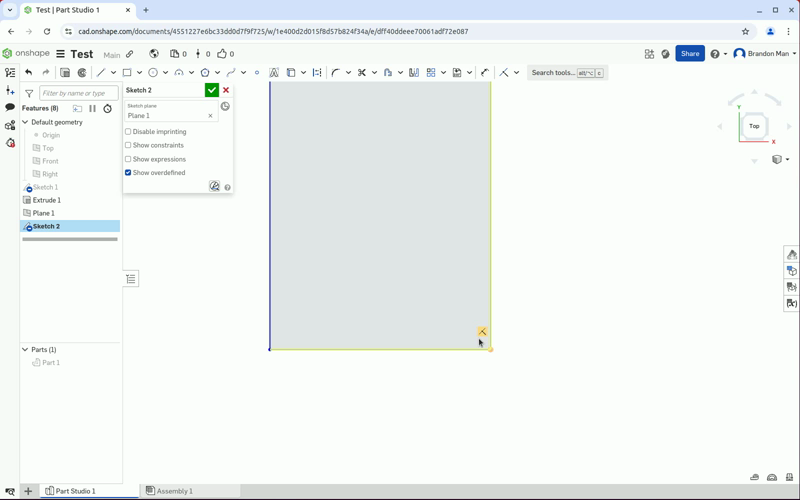
scroll(-6)
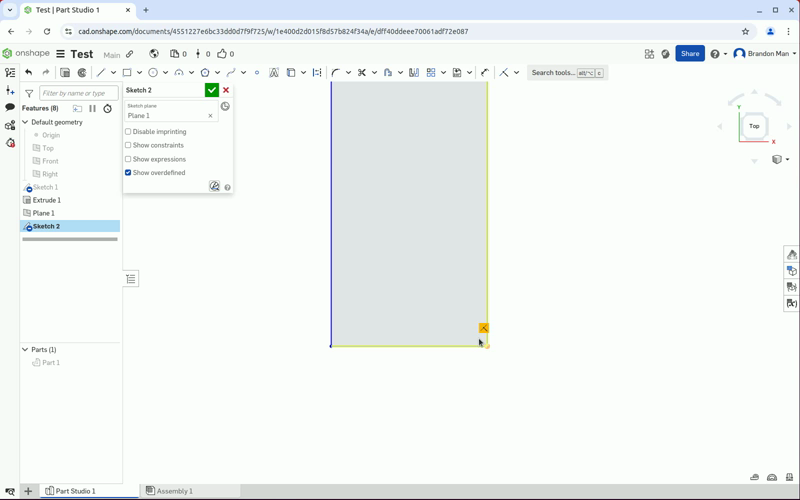
scroll(-6)
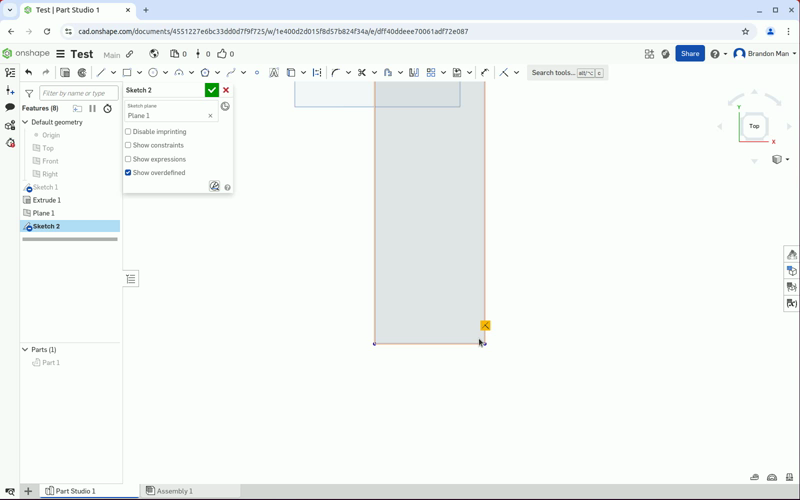
scroll(-6)
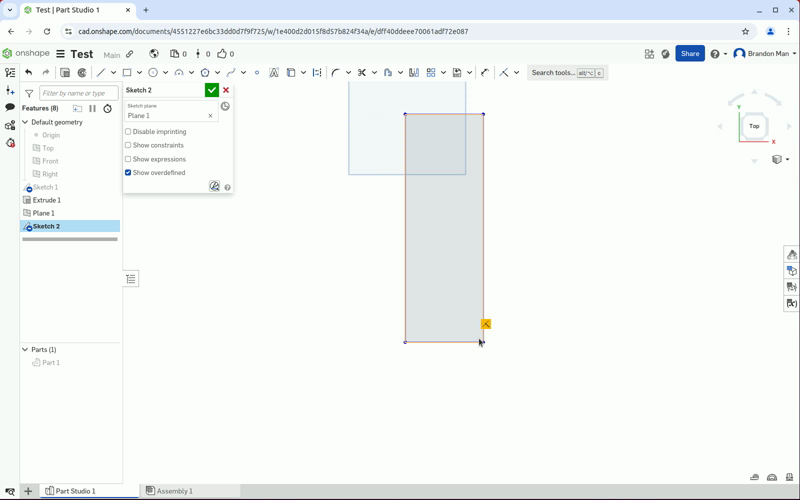
scroll(-6)
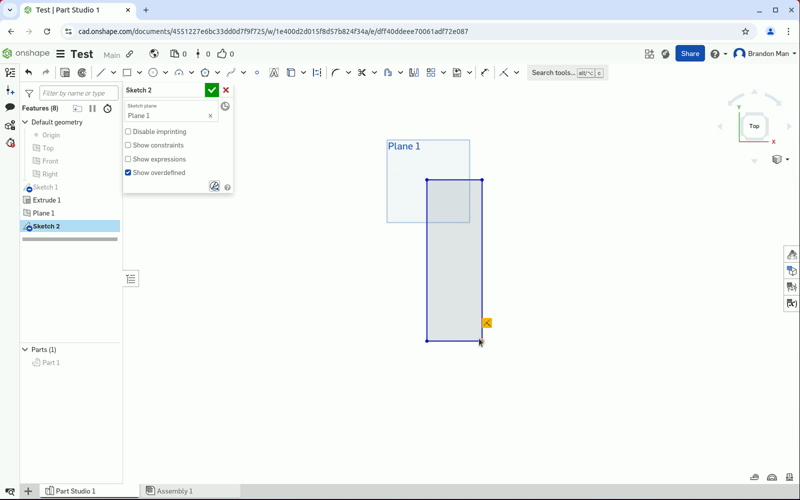
scroll(-6)
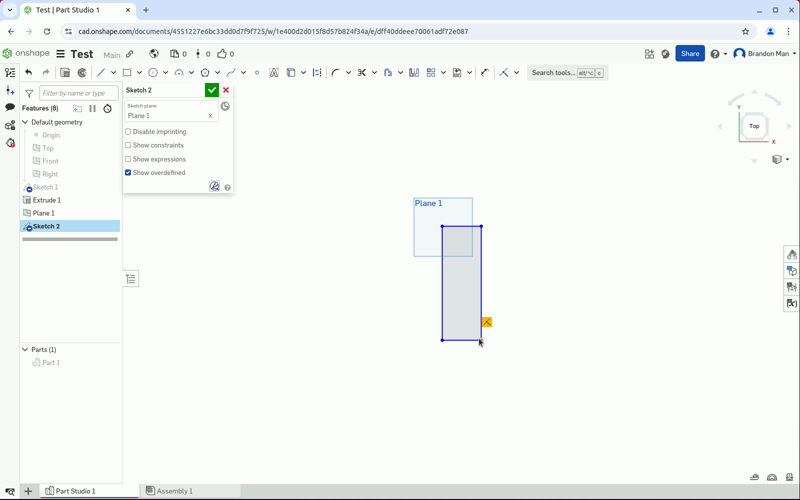
scroll(-6)
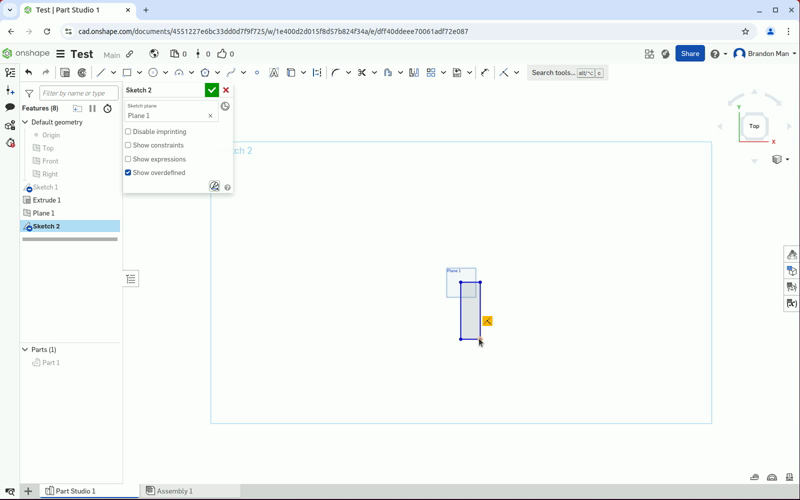
mouse_move(73, 352)
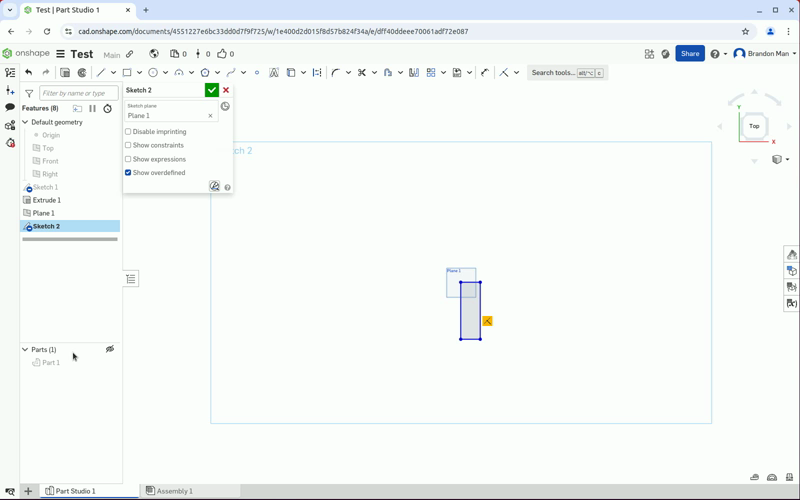
key(shift+y)
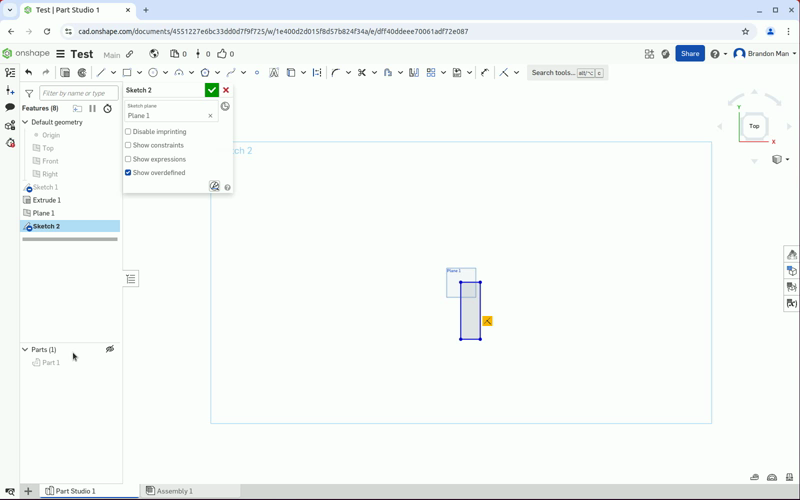
key(shift+e)
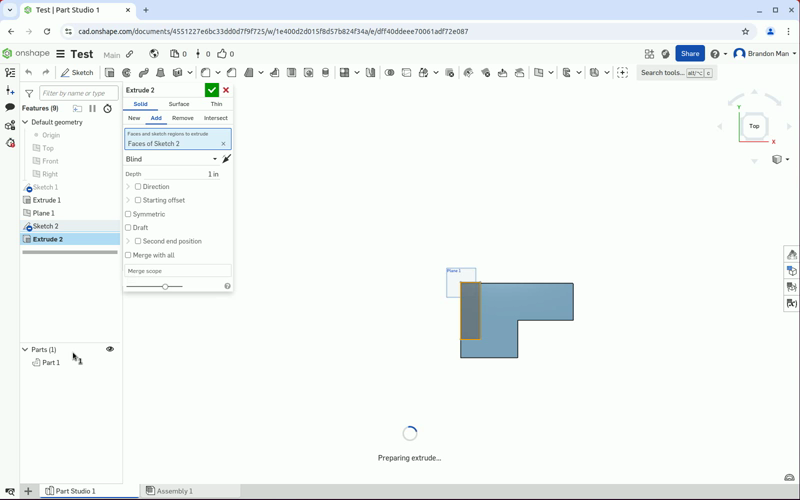
mouse_move(143, 106)
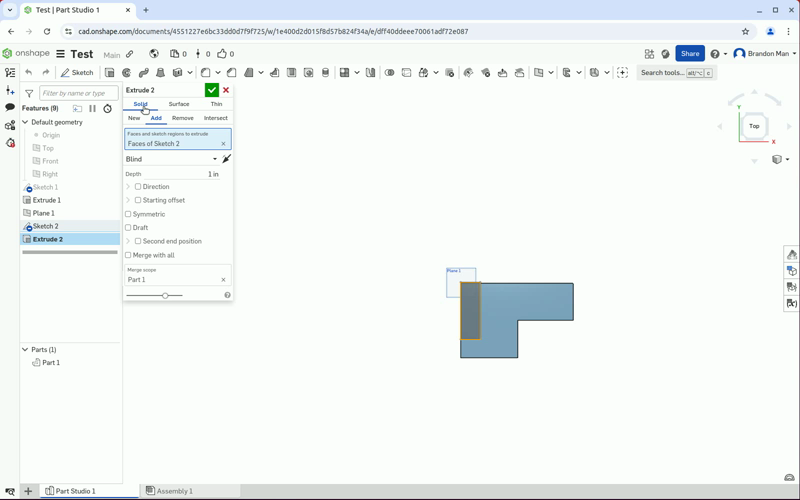
click(143, 106)
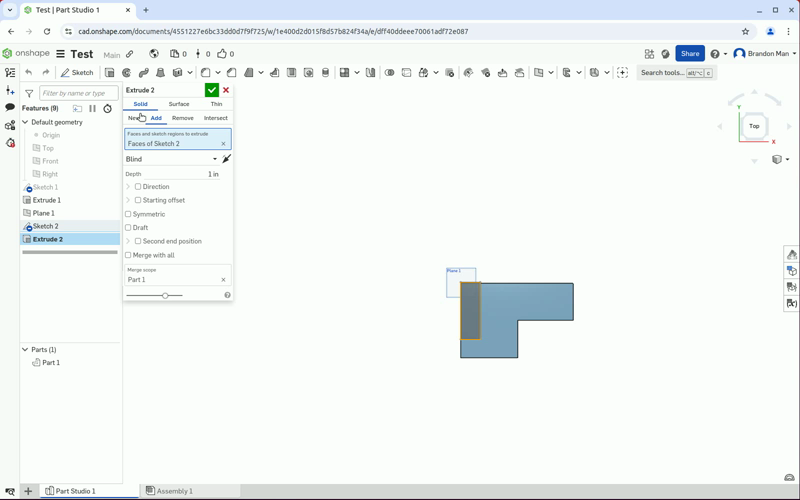
mouse_move(137, 120)
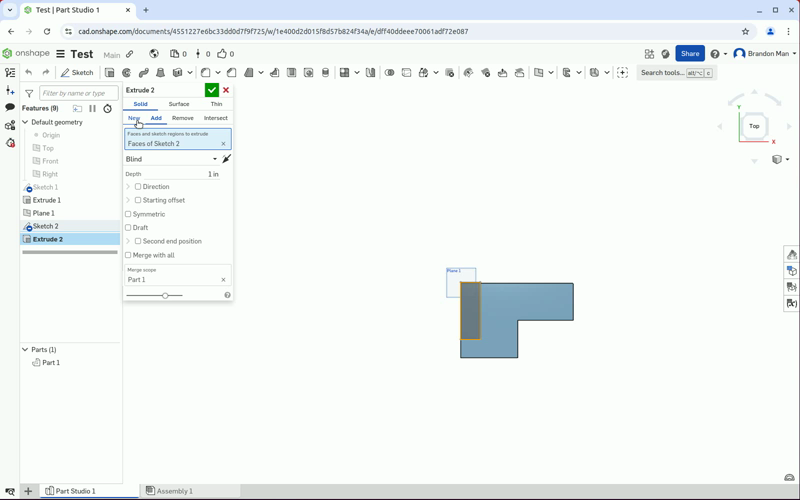
click(137, 120)
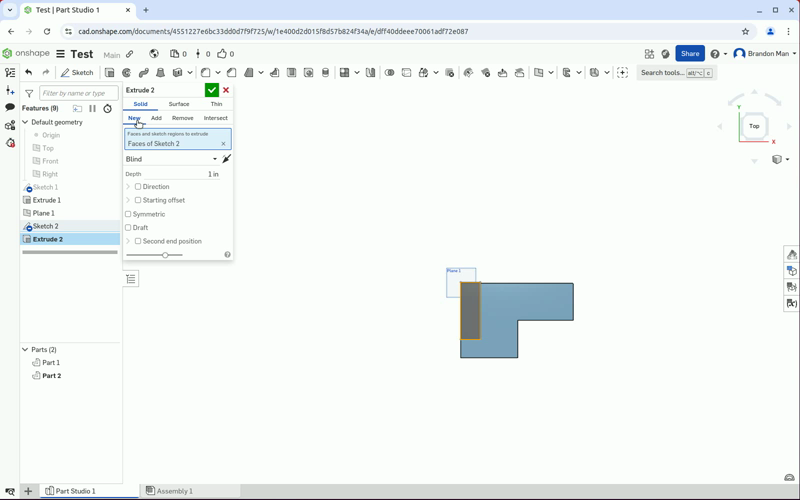
key(tab, 4)
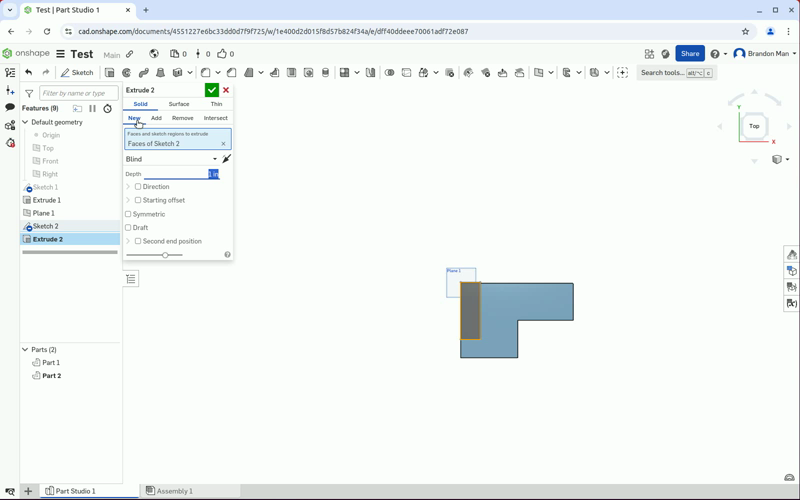
text(7.703)
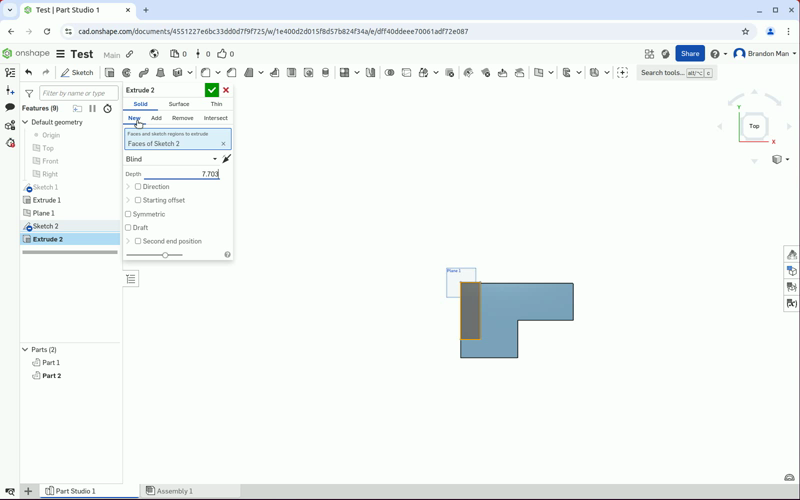
key(enter)
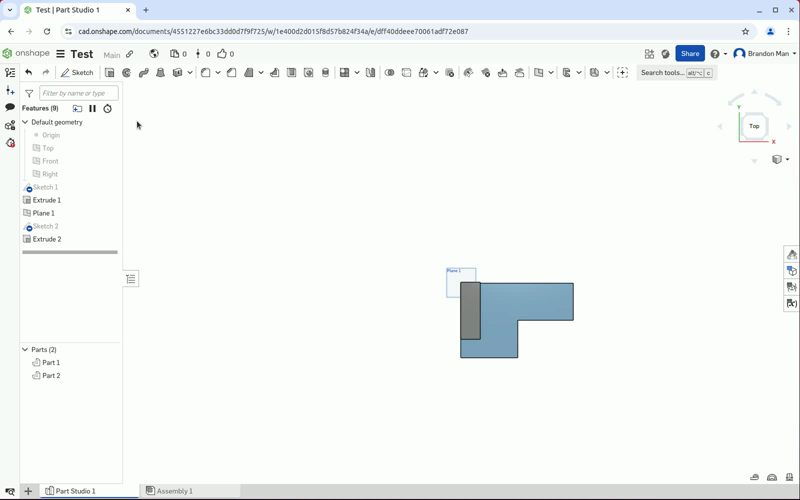
key(shift+h)
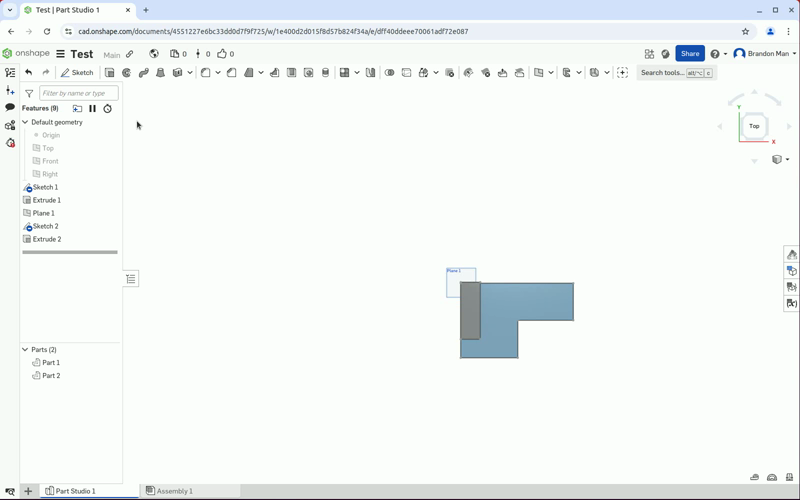
key(shift+h)
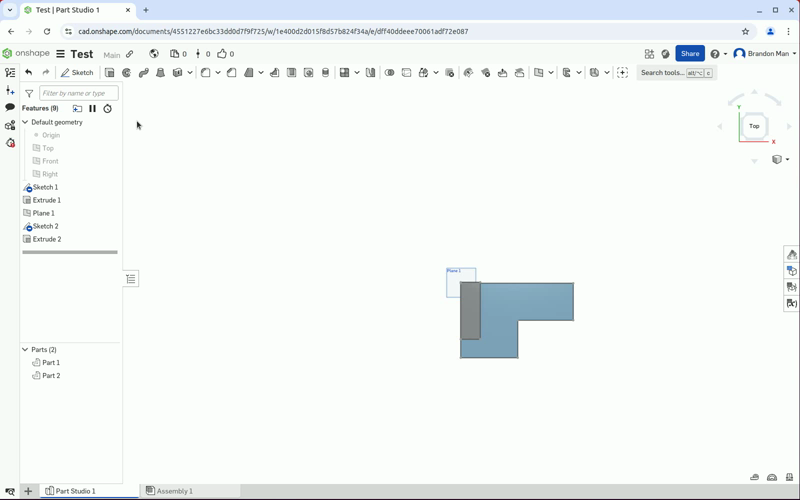
key(shift+7)
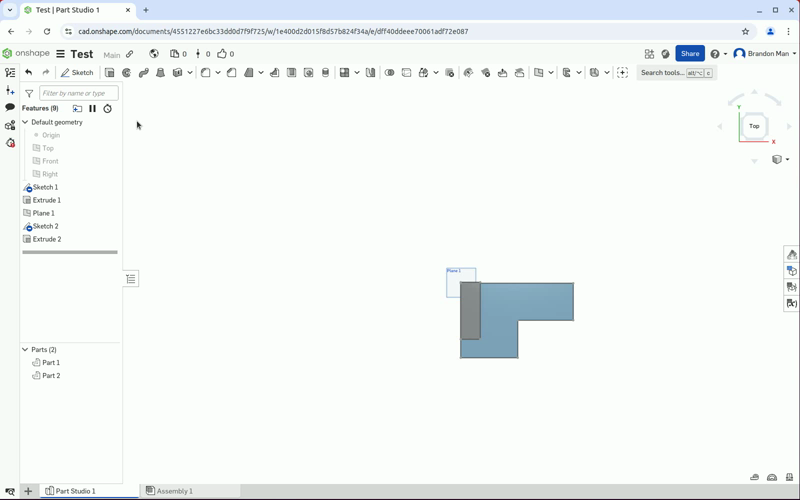
key(up, 3)
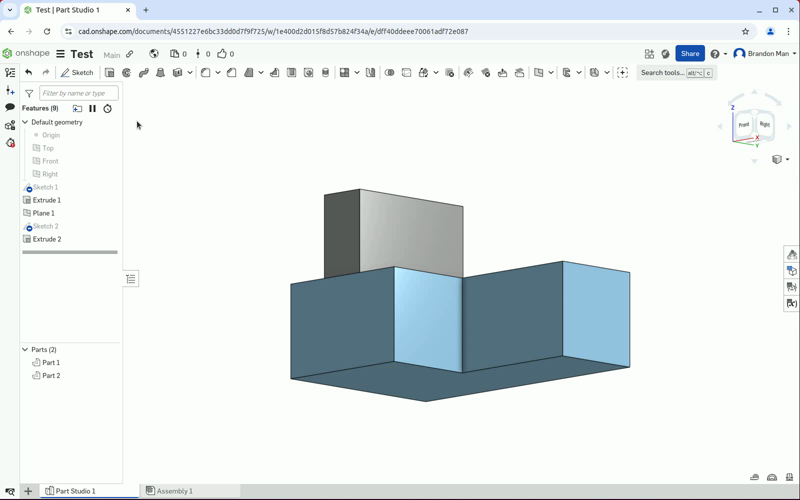
key(left, 3)
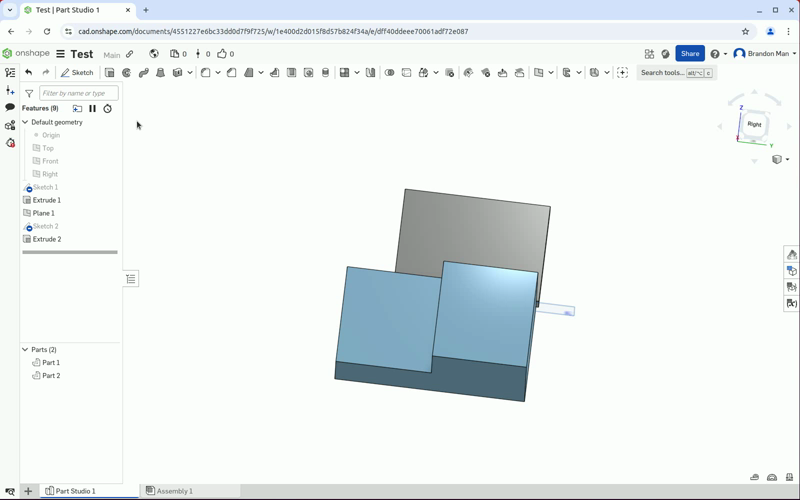
key(right, 3)
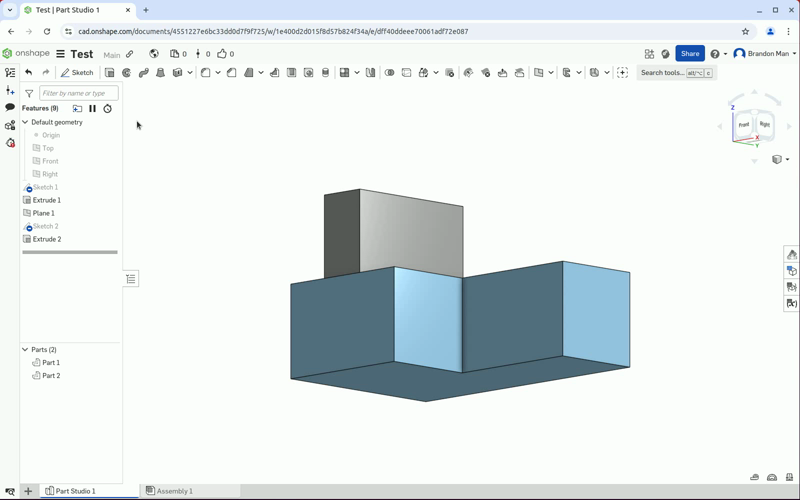
key(down, 3)
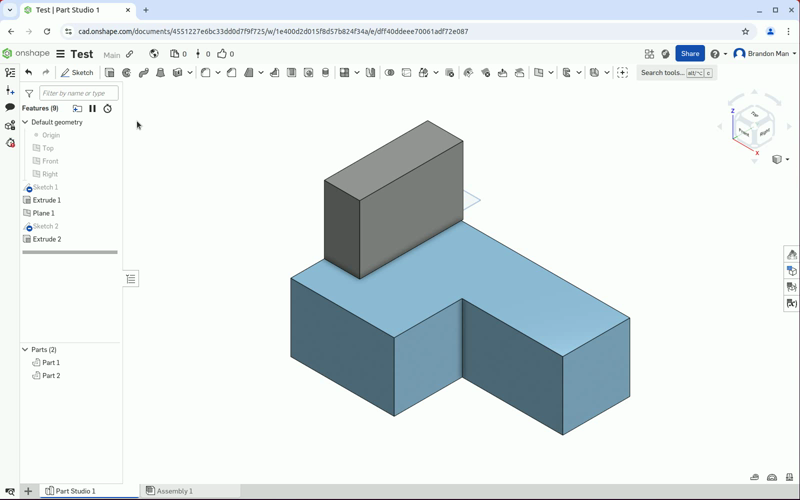
mouse_move(73, 189)
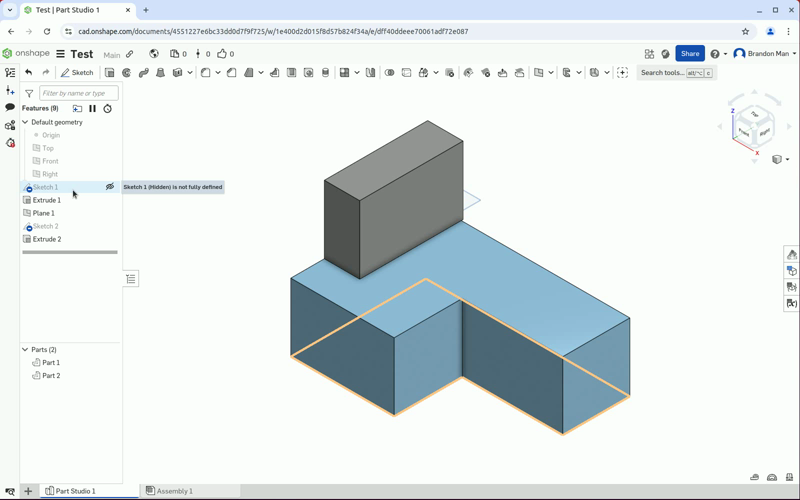
click(73, 189)